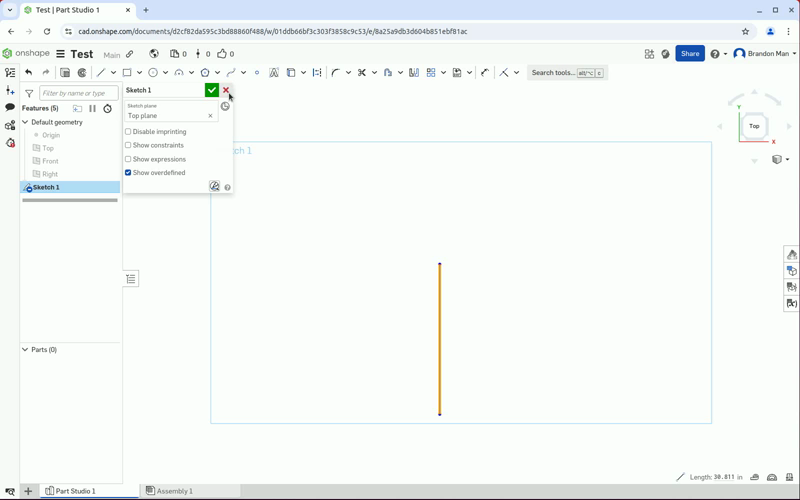
key(shift+h)
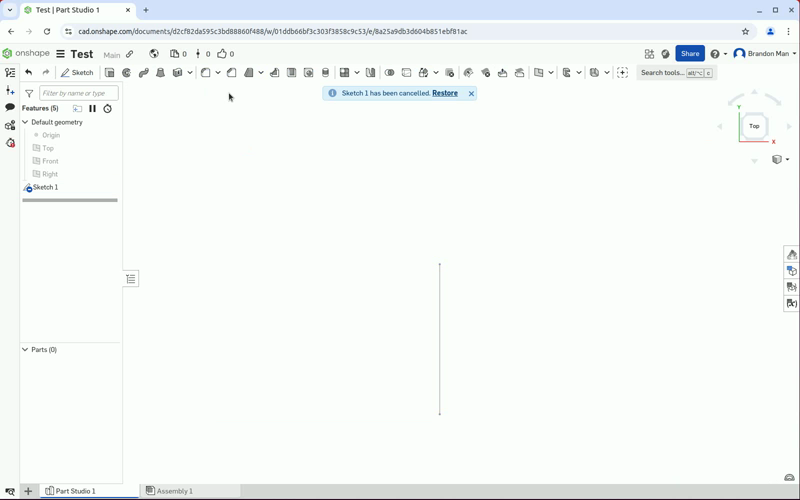
key(shift+s)
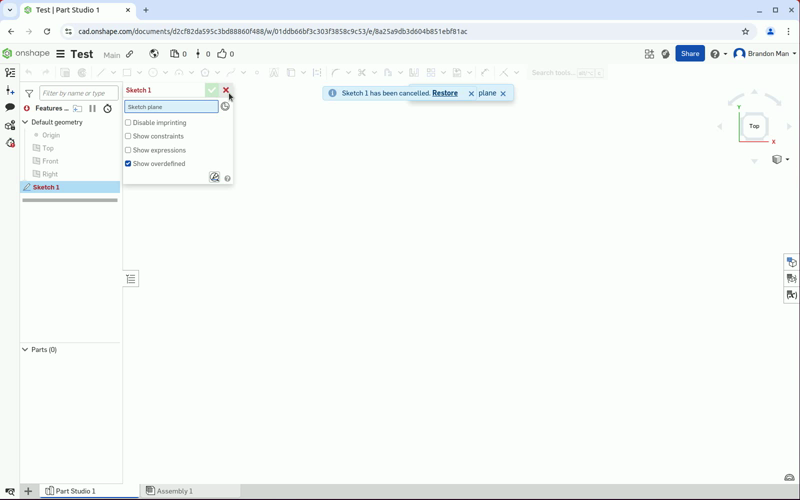
mouse_move(73, 150)
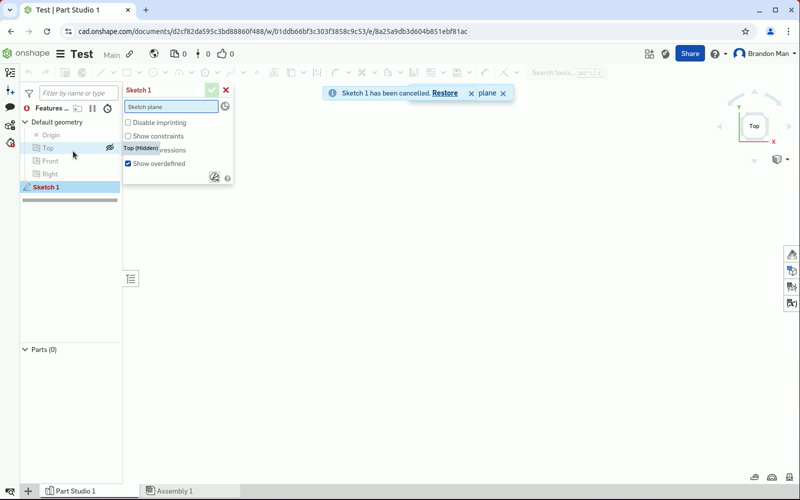
click(73, 150)
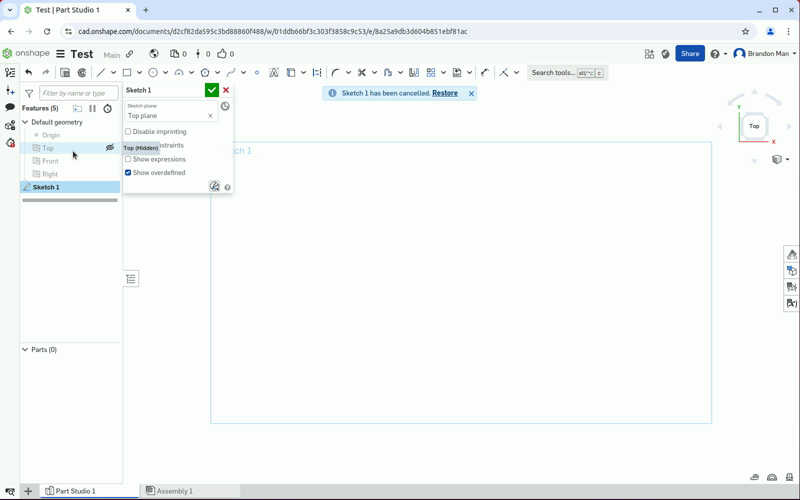
mouse_move(73, 352)
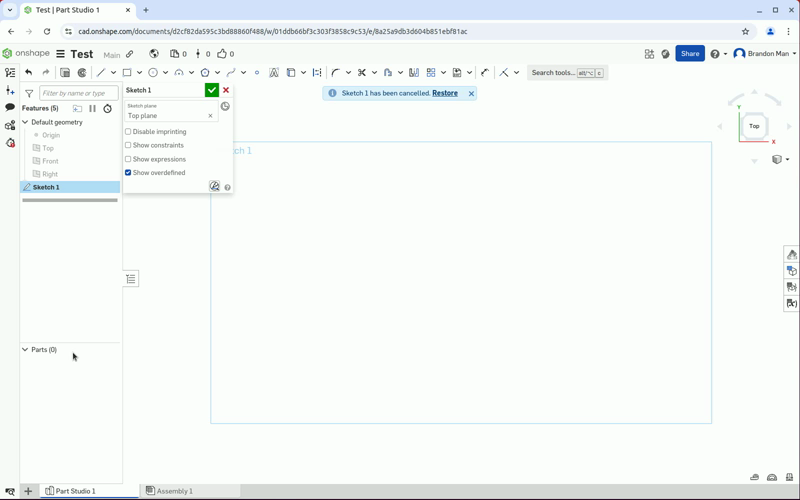
key(y)
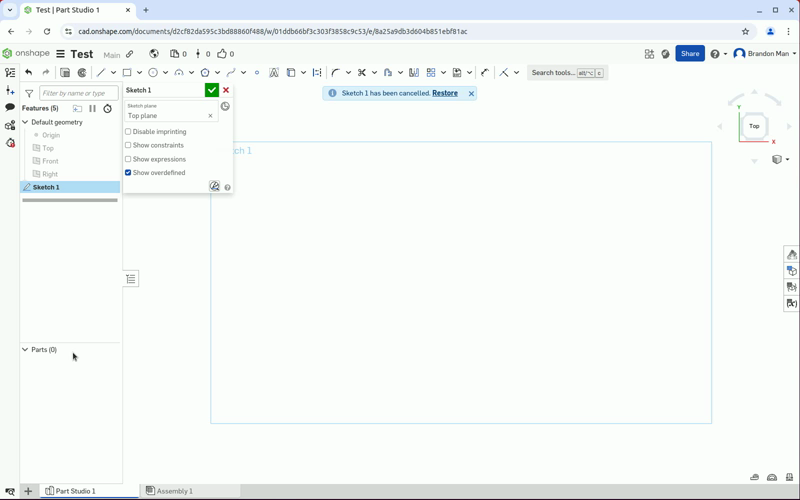
key(a)
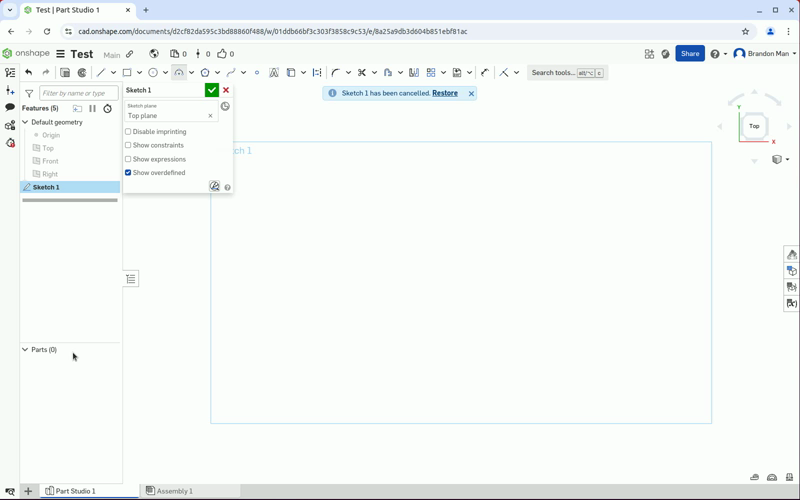
key_down(shift)
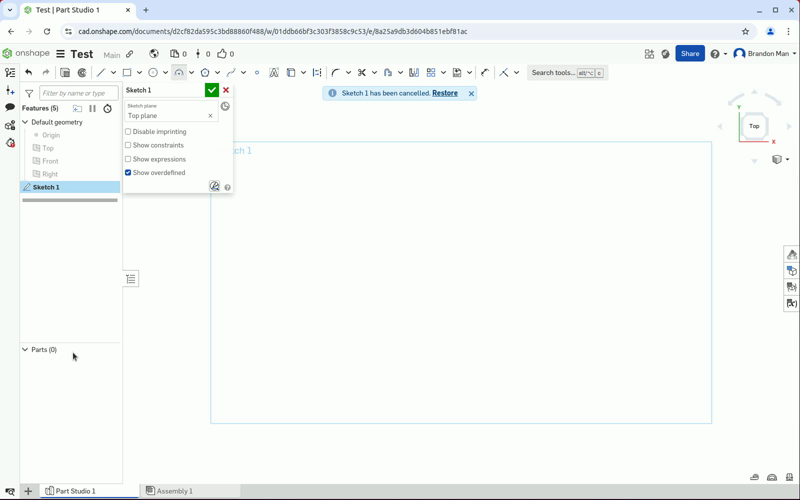
mouse_move(393, 362)
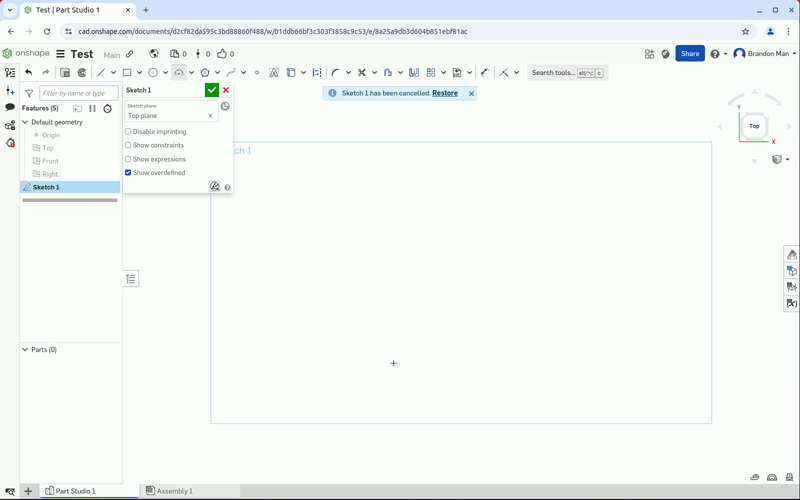
click(393, 362)
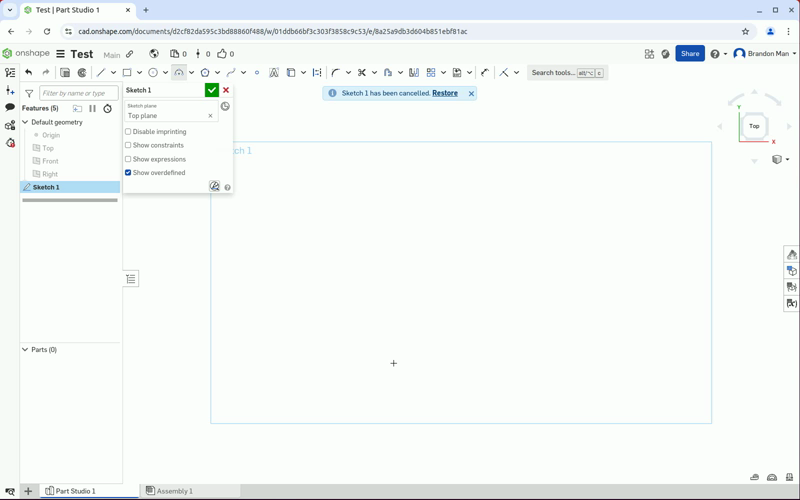
key_up(shift)
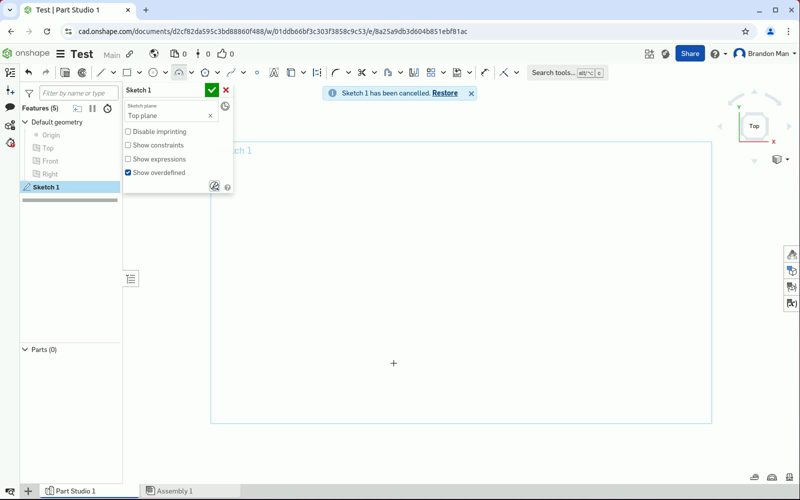
key_down(shift)
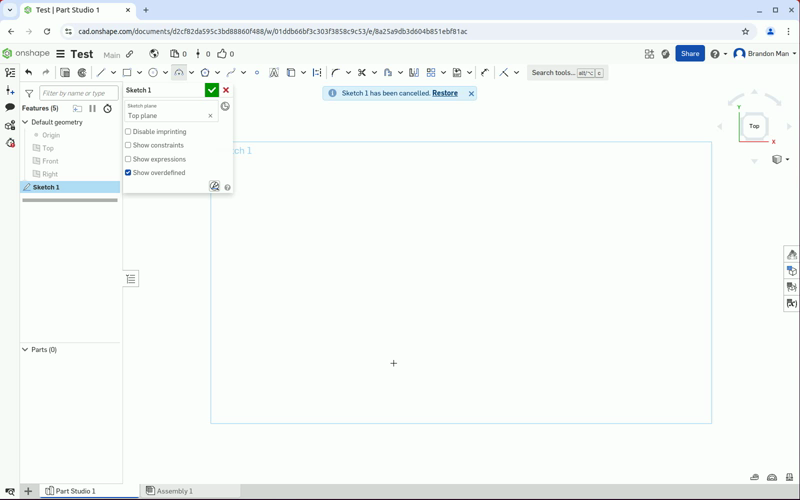
mouse_move(427, 395)
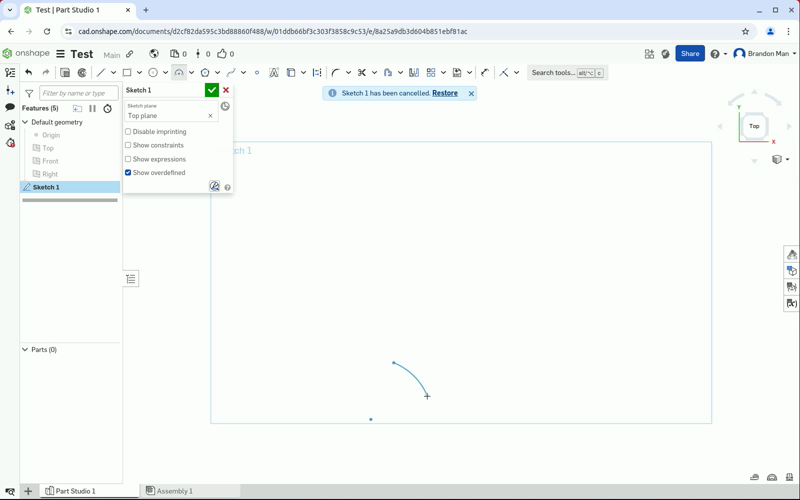
click(427, 395)
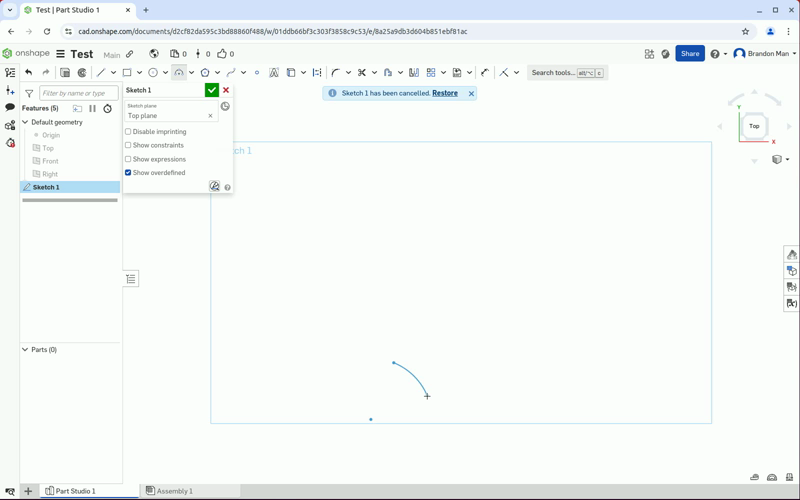
mouse_move(403, 386)
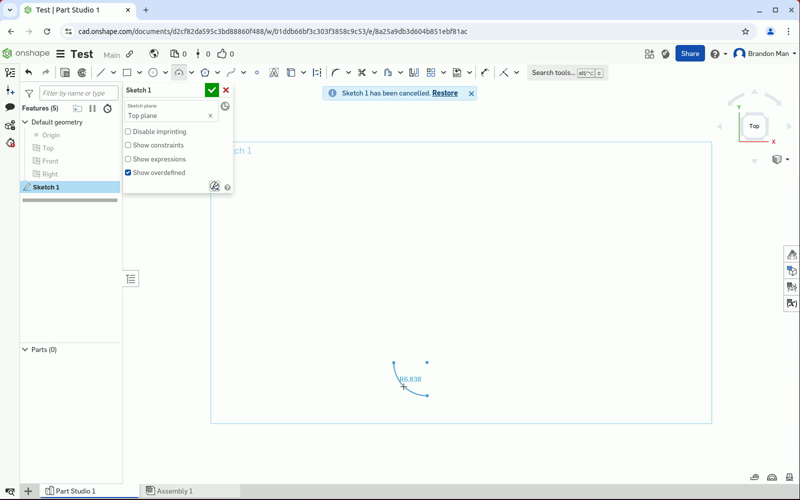
click(403, 386)
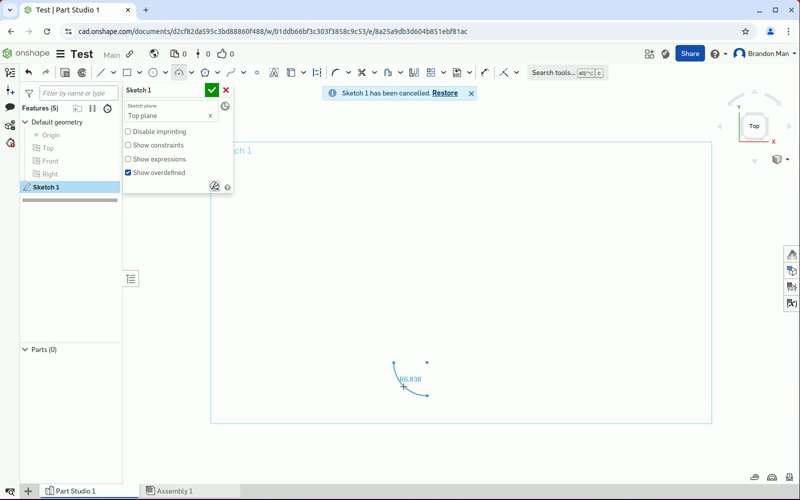
key_up(shift)
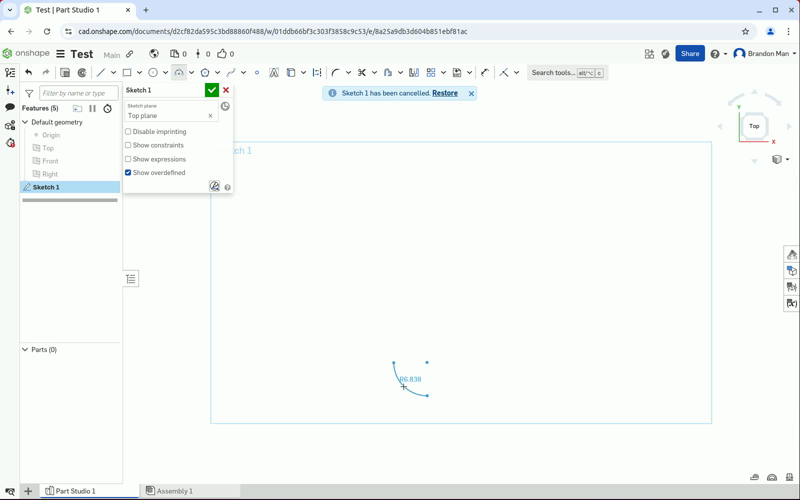
key(esc)
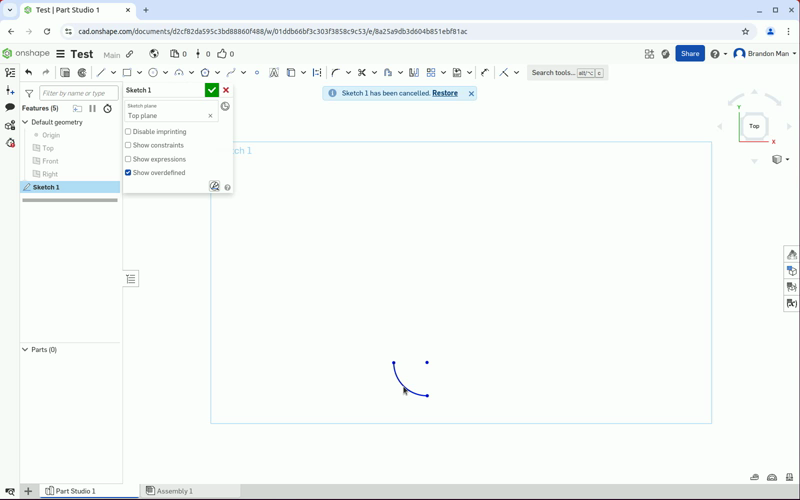
key(l)
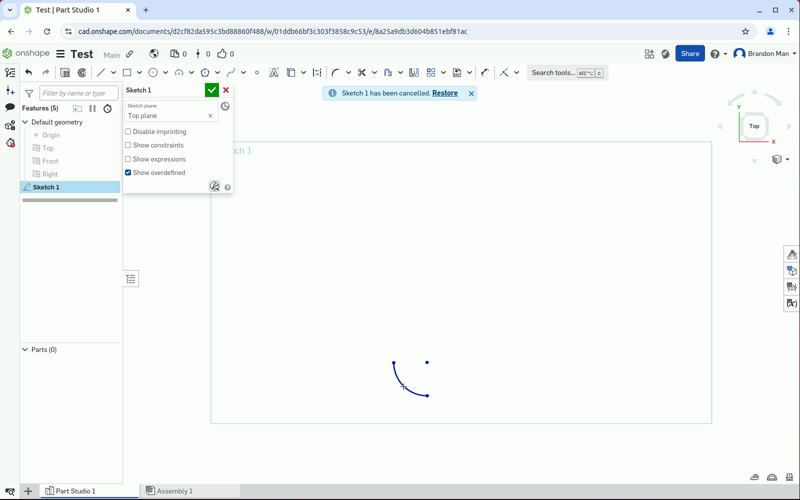
mouse_move(427, 395)
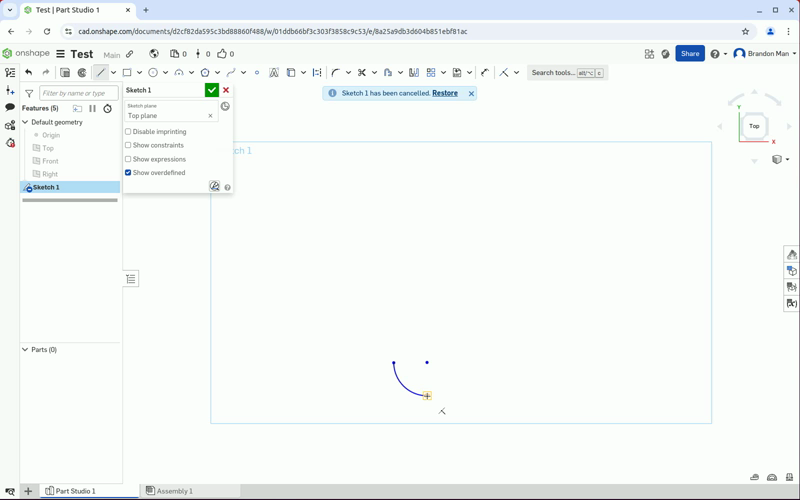
click(427, 395)
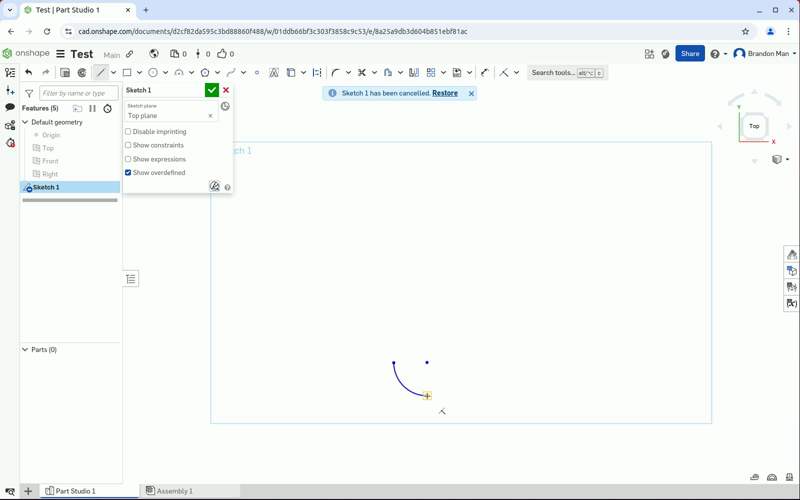
key_down(shift)
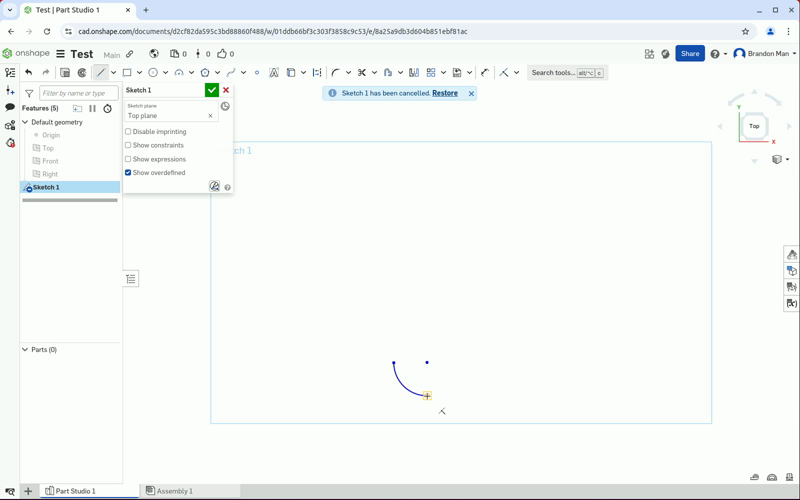
mouse_move(493, 395)
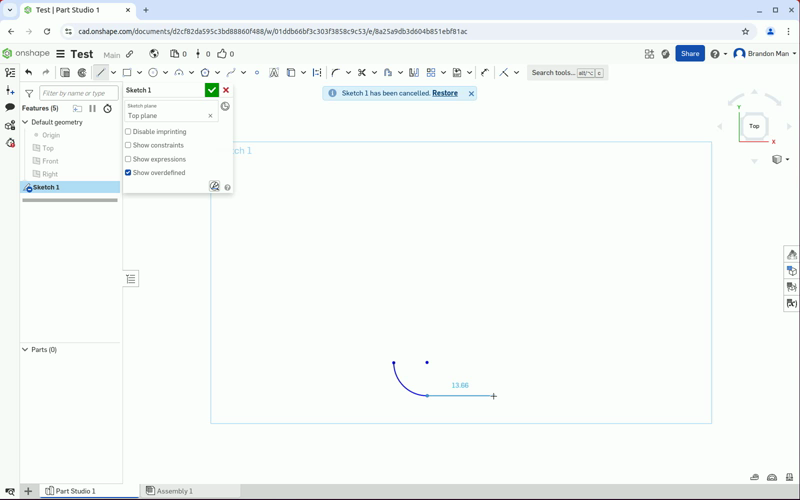
click(493, 395)
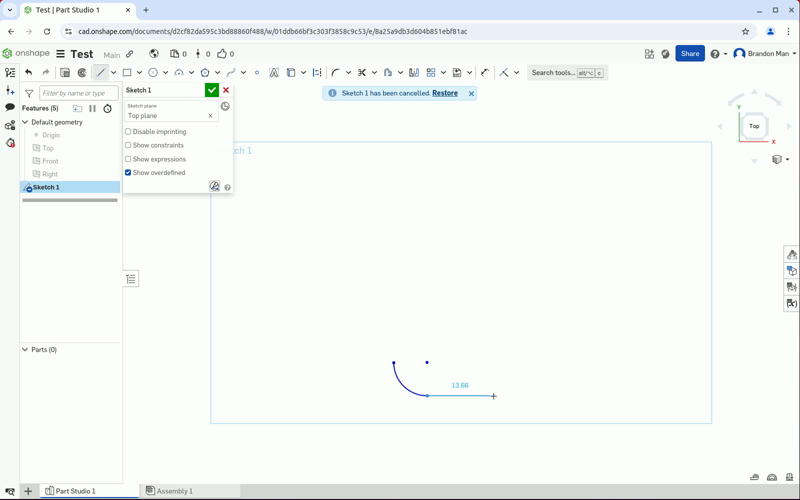
key_up(shift)
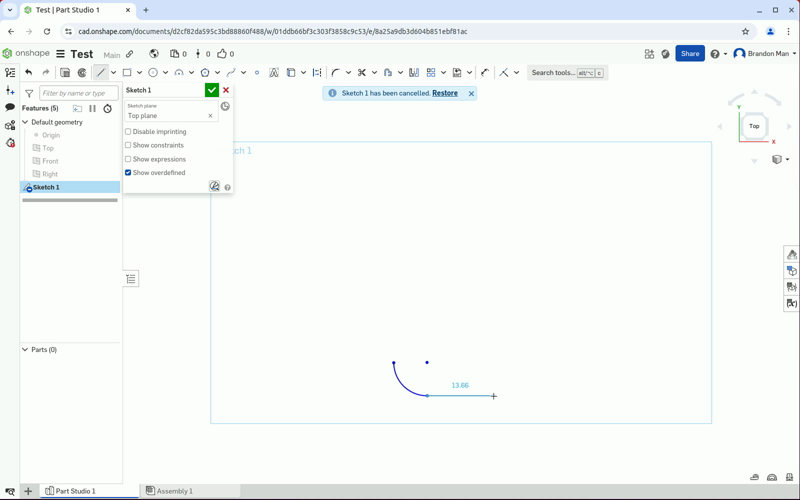
key(esc)
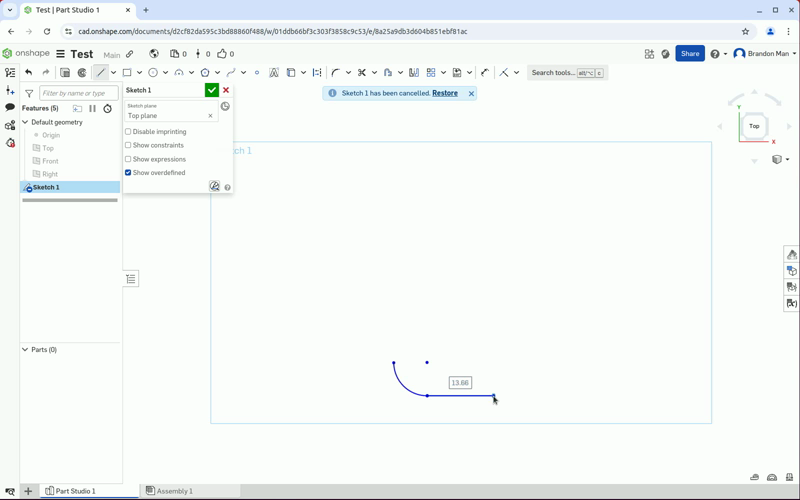
key(a)
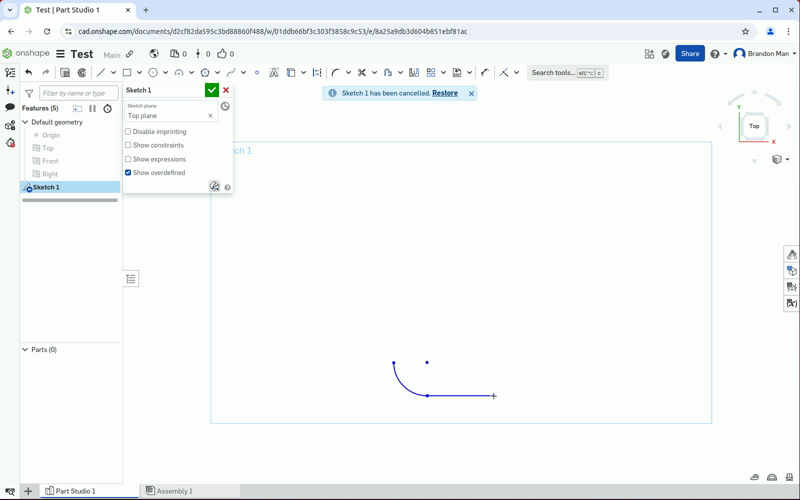
mouse_move(493, 395)
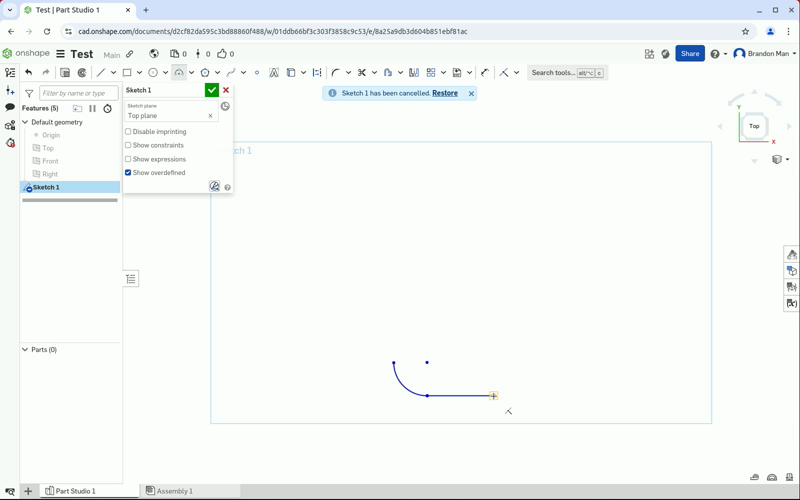
click(493, 395)
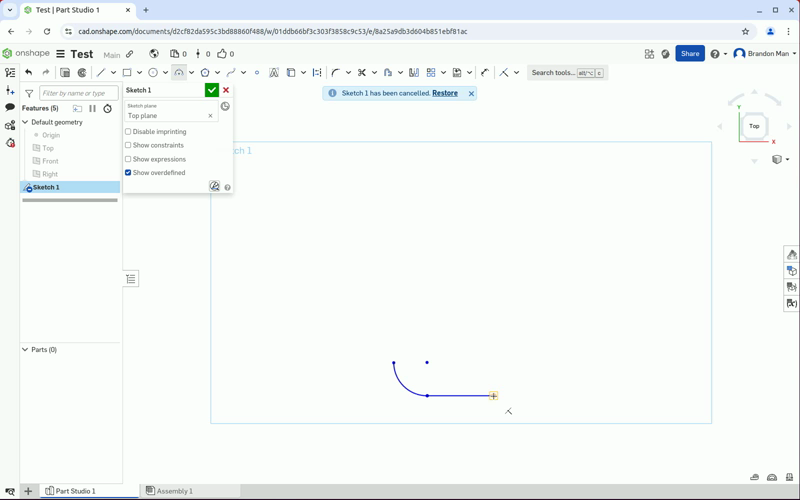
key_down(shift)
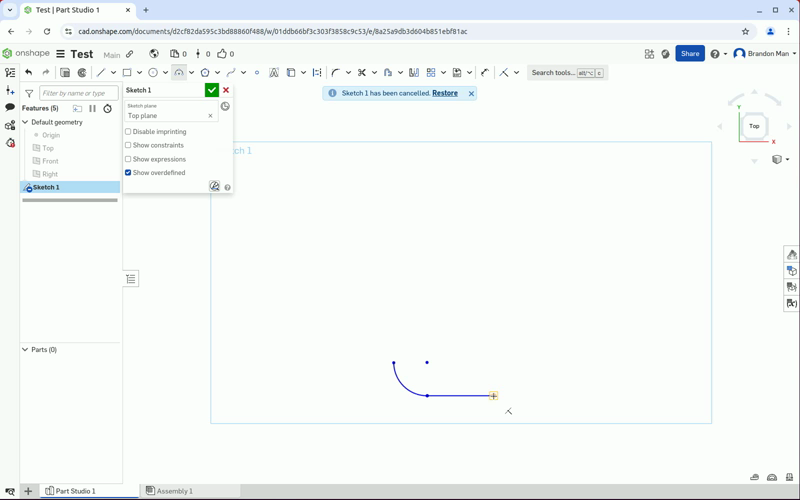
mouse_move(526, 362)
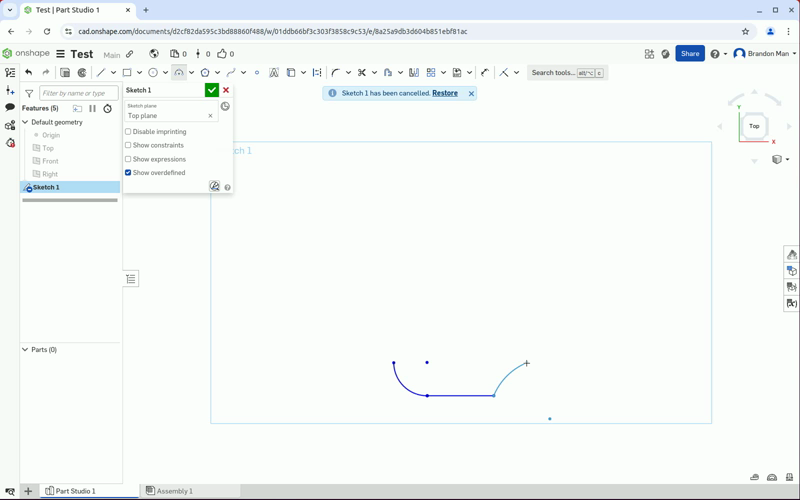
click(526, 362)
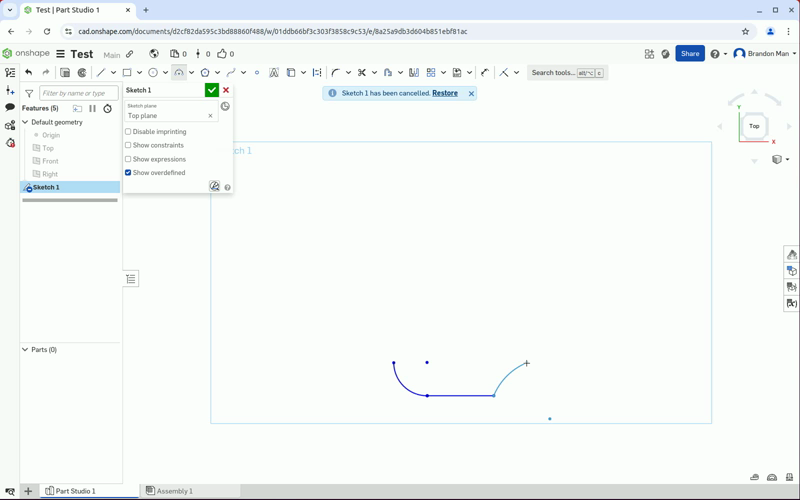
mouse_move(516, 386)
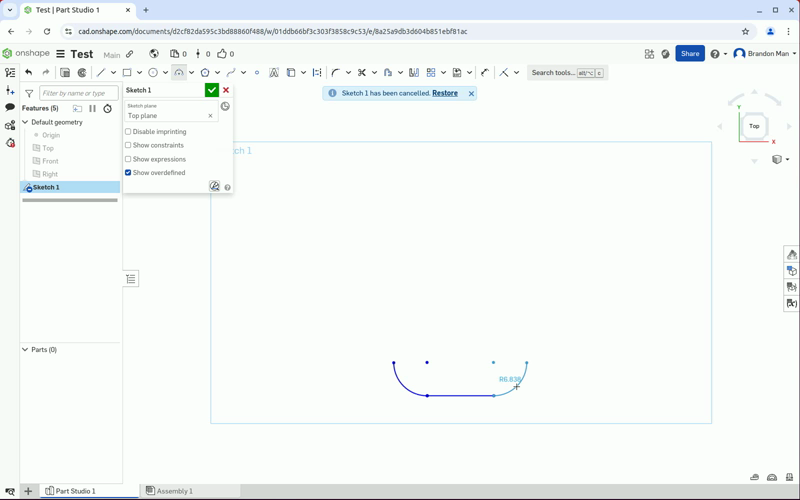
click(516, 386)
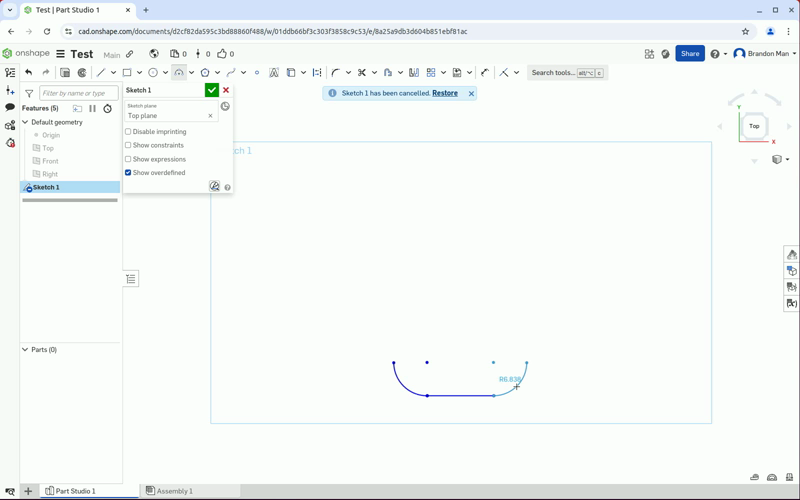
key_up(shift)
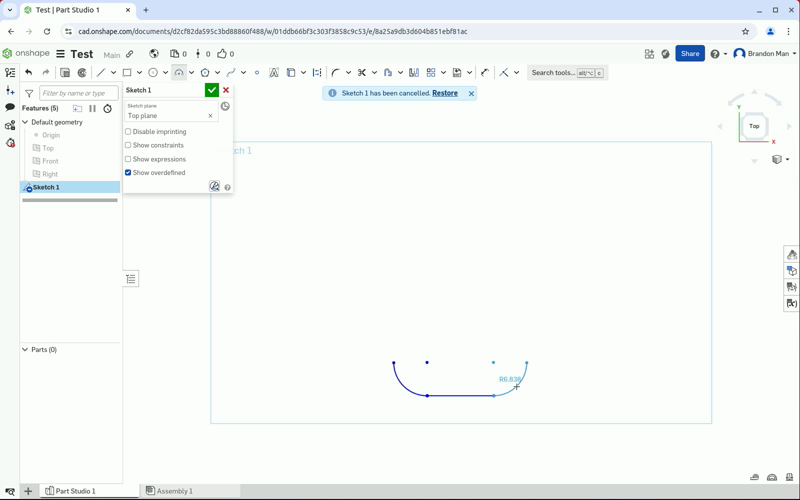
key(esc)
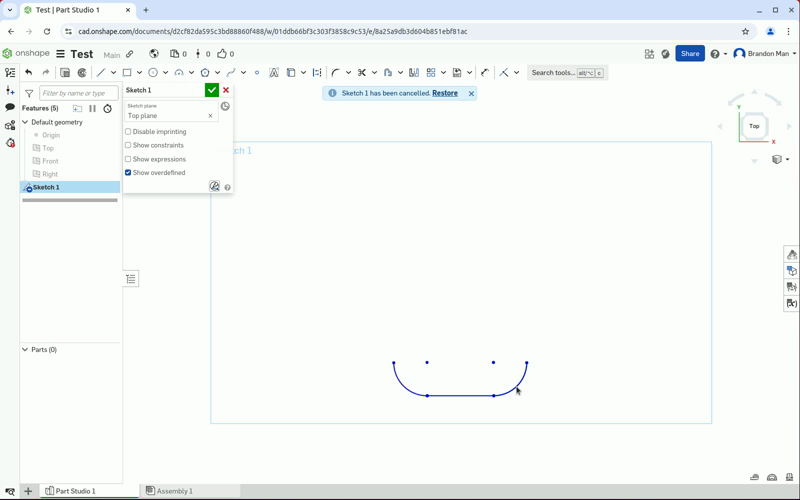
key(l)
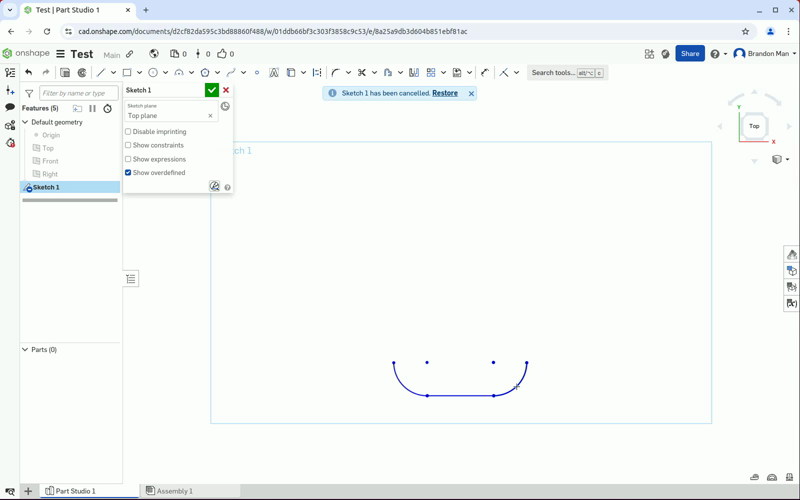
mouse_move(526, 362)
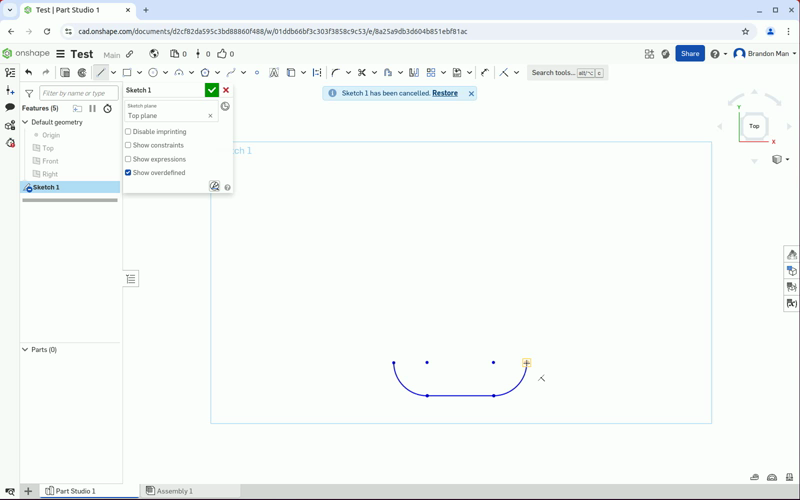
click(526, 362)
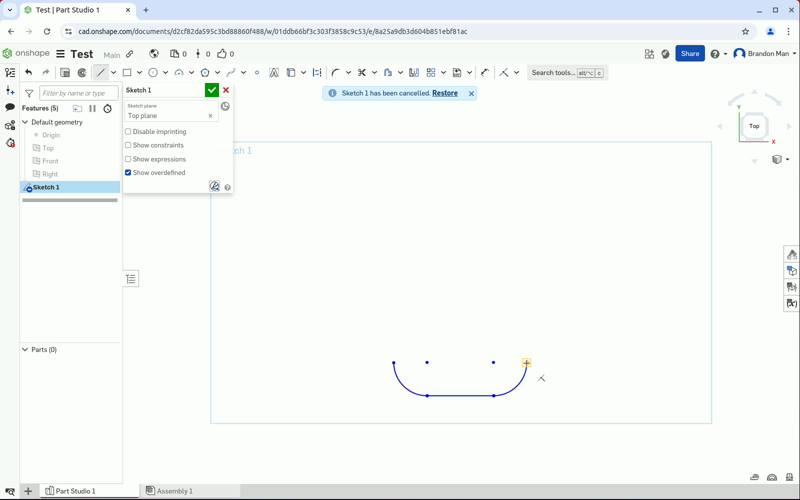
key_down(shift)
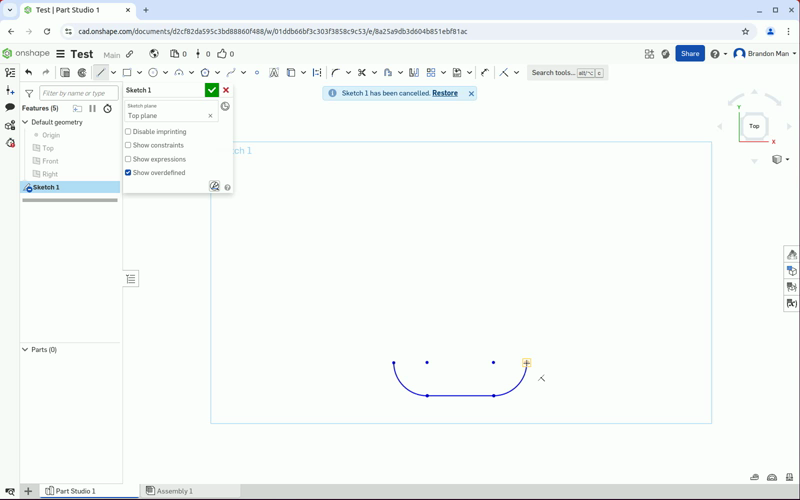
mouse_move(526, 196)
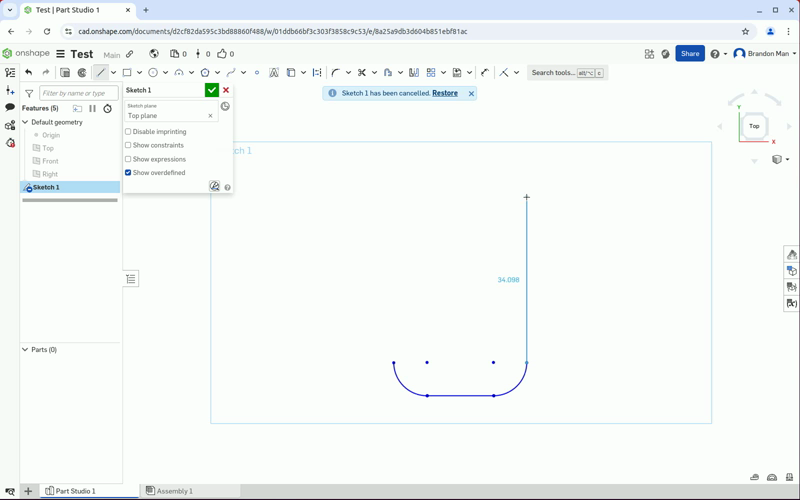
click(526, 196)
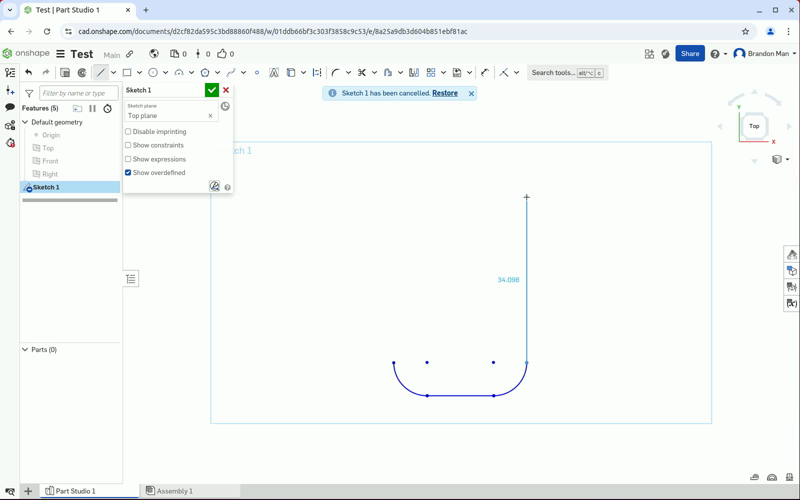
key_up(shift)
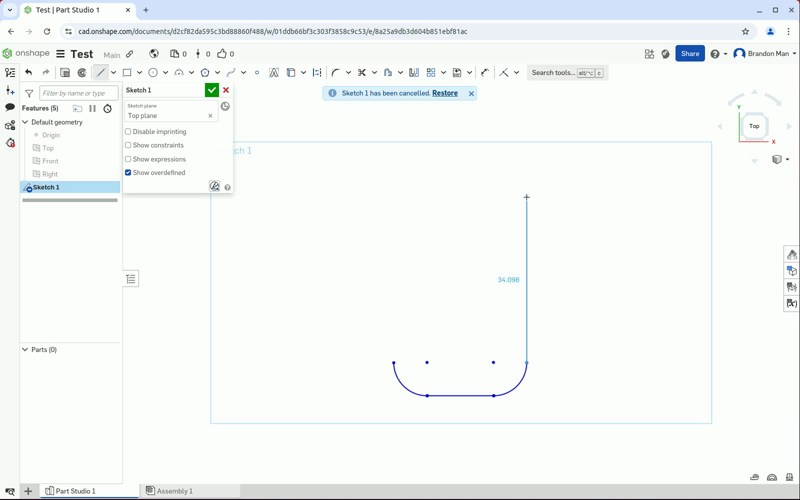
key_down(shift)
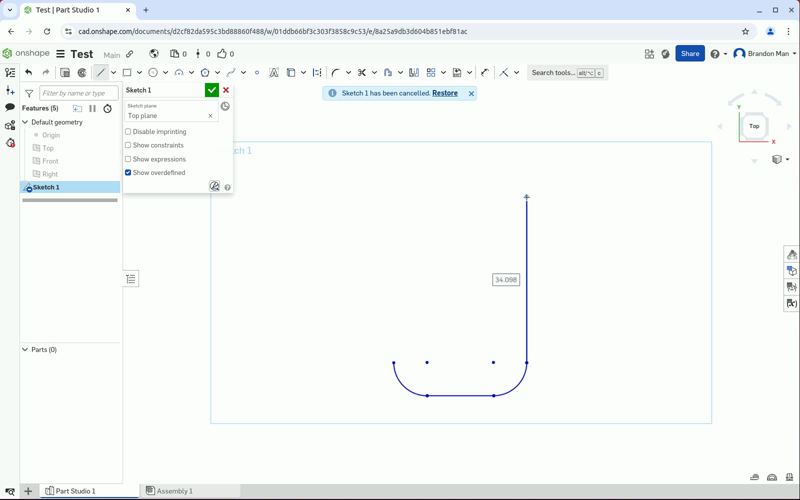
mouse_move(393, 196)
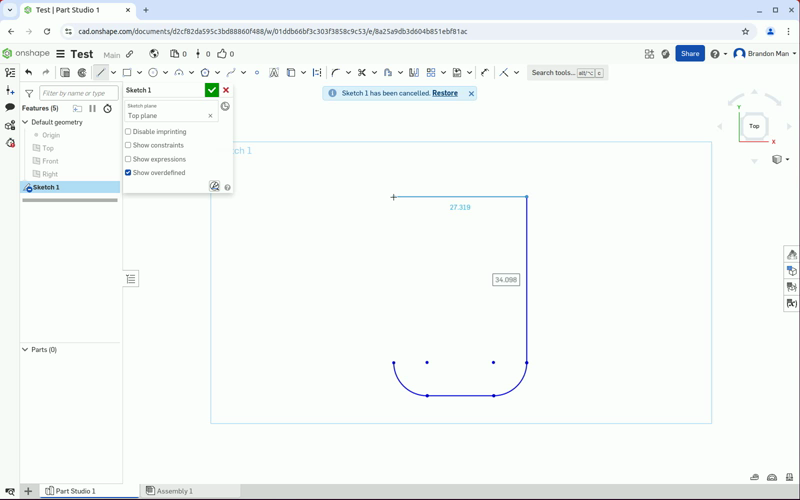
click(393, 196)
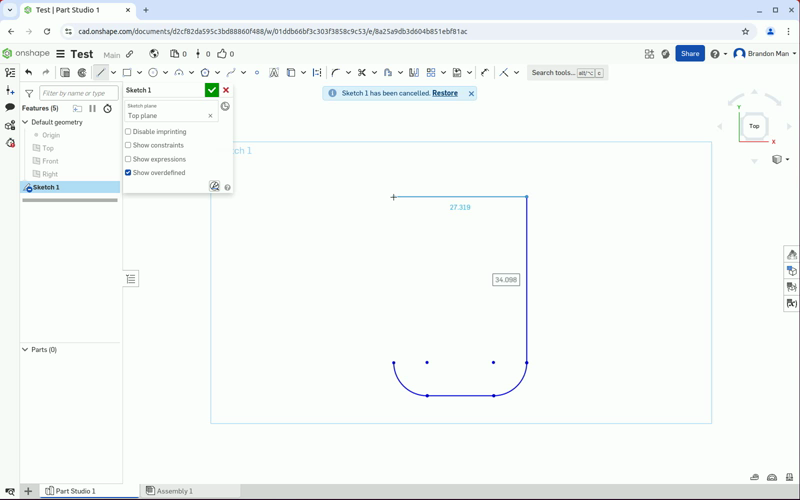
key_up(shift)
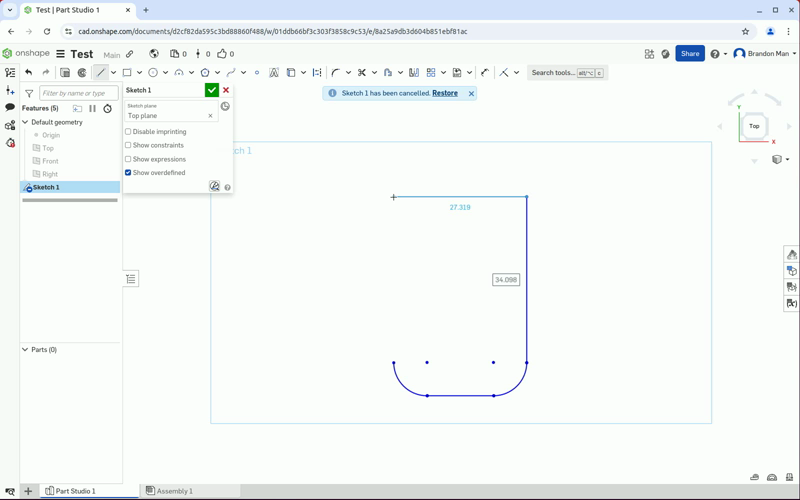
key_down(shift)
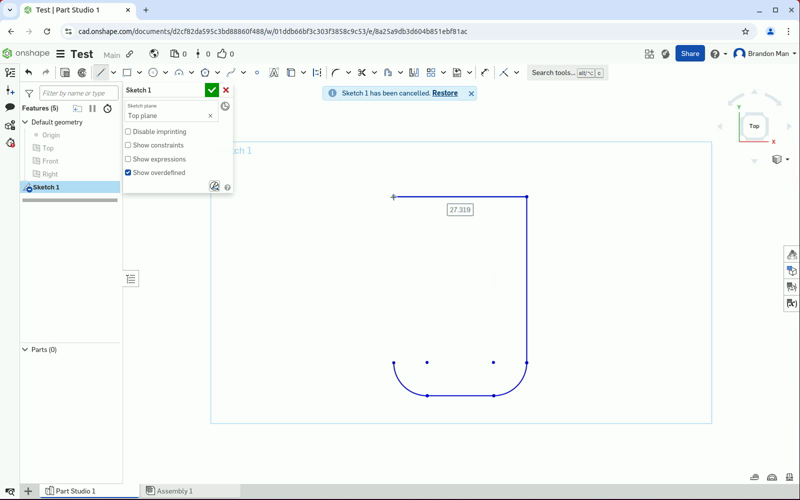
mouse_move(393, 362)
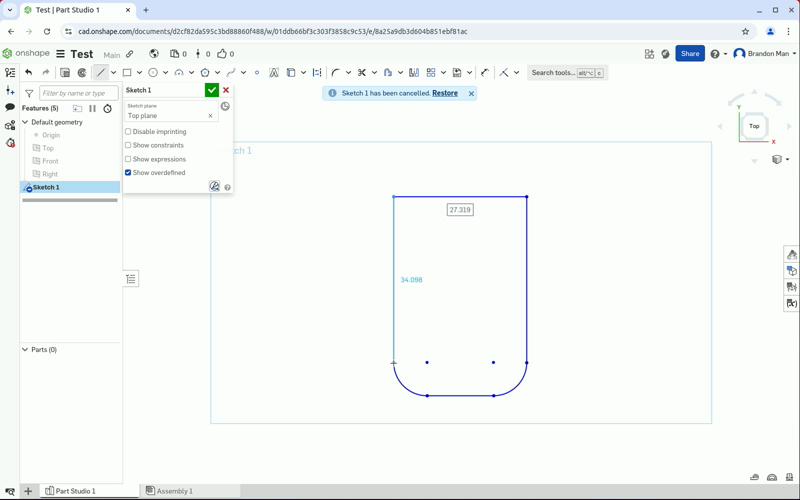
key_up(shift)
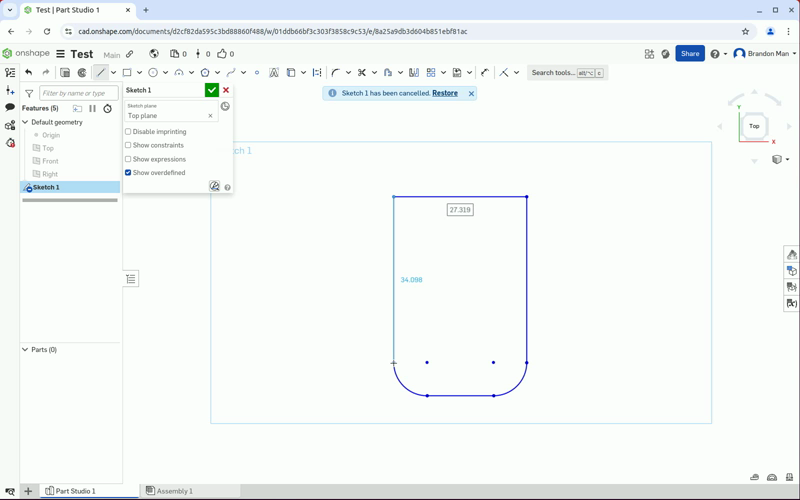
click(393, 362)
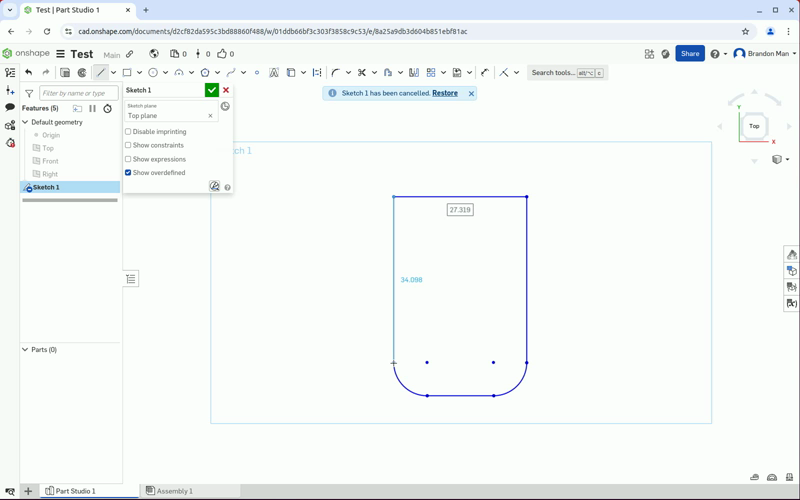
key(esc)
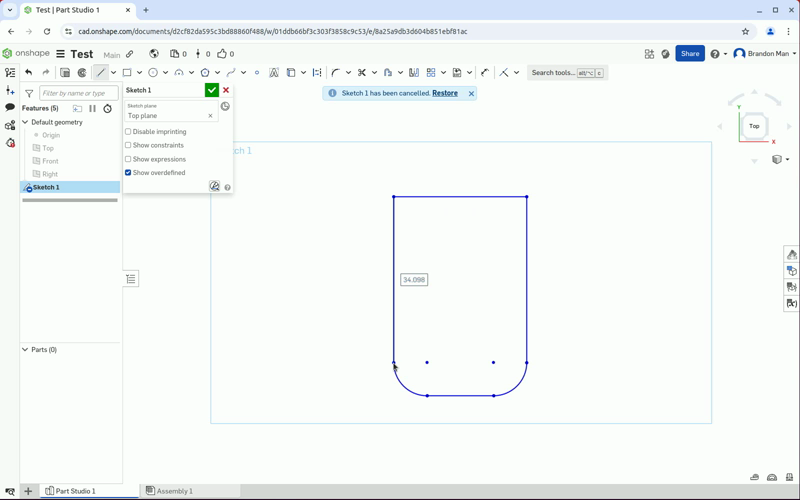
key(c)
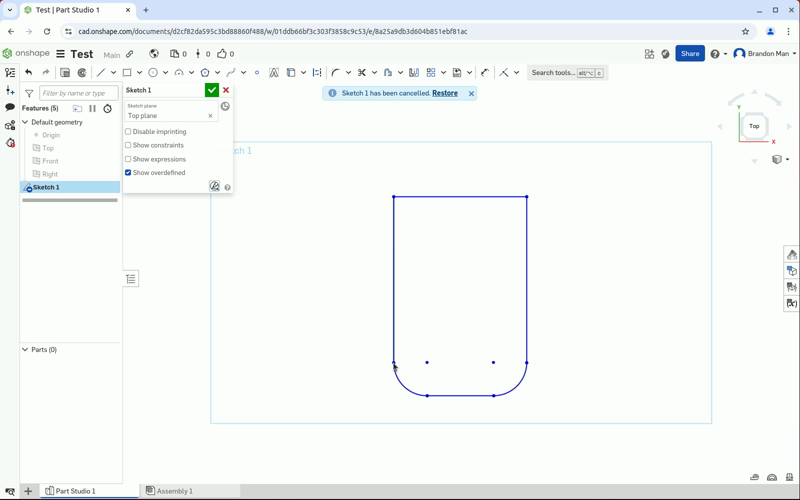
key_down(shift)
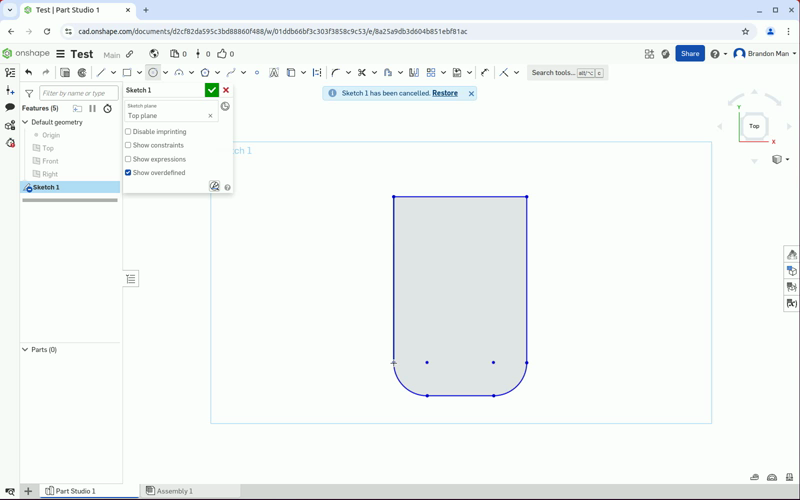
mouse_move(427, 362)
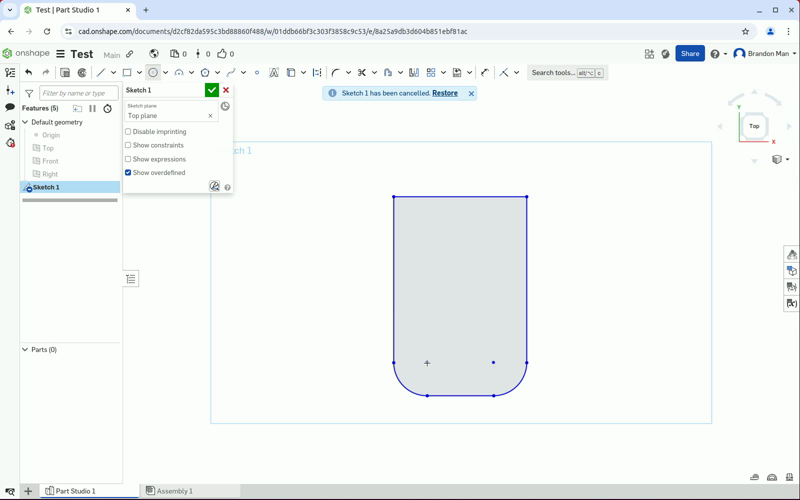
click(427, 362)
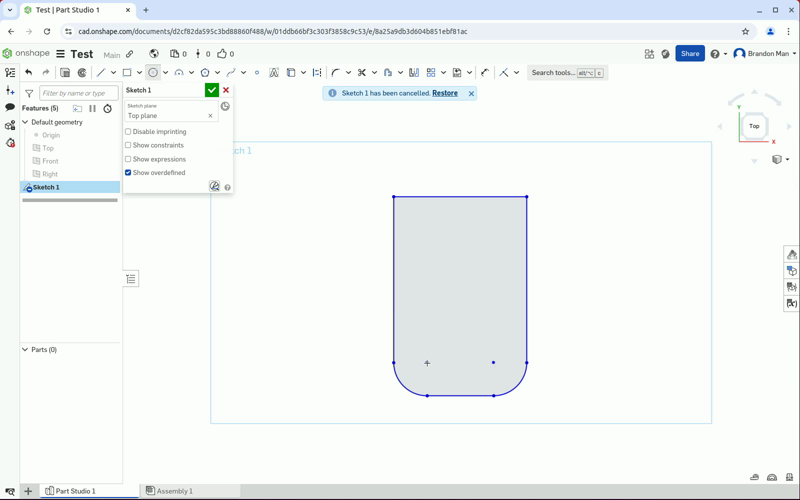
key_up(shift)
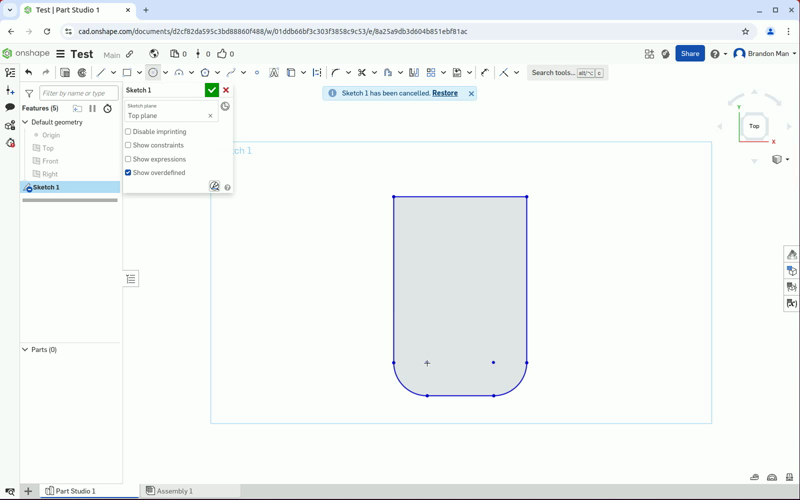
mouse_move(441, 362)
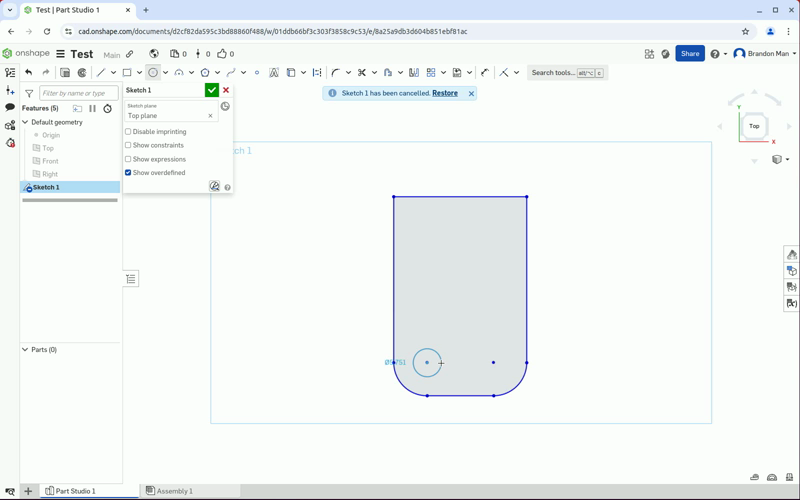
click(441, 362)
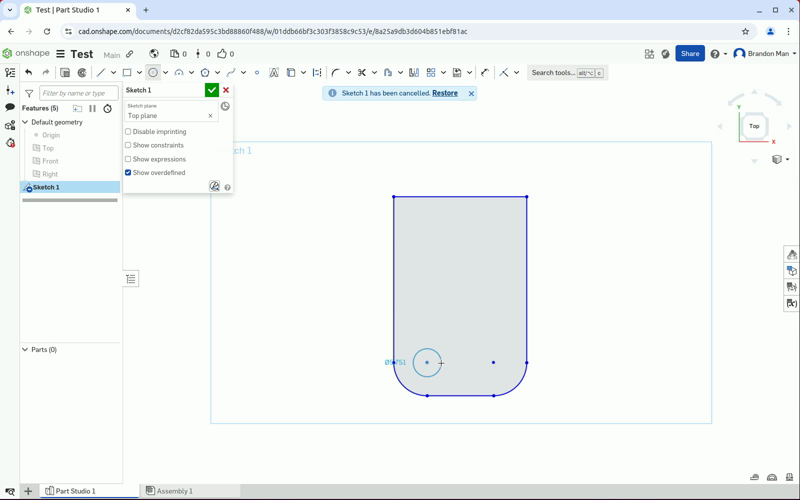
key(esc)
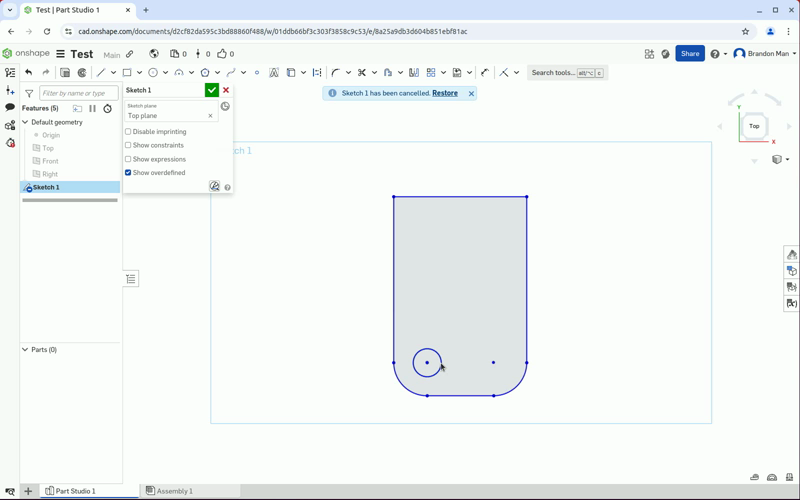
key(c)
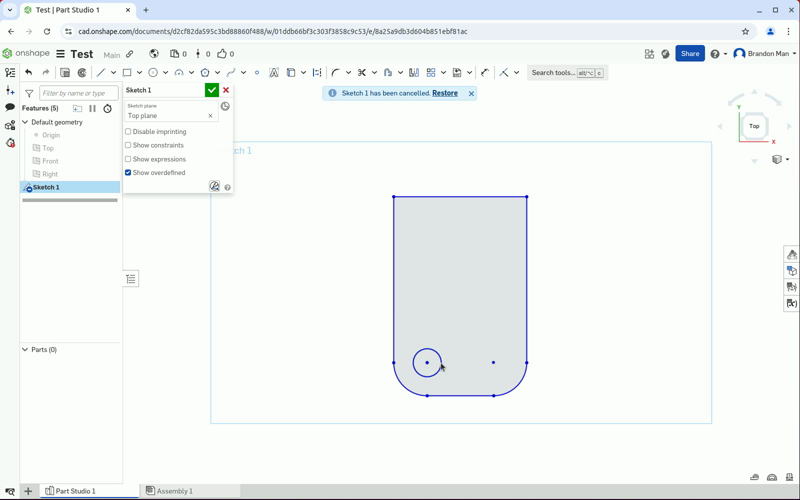
key_down(shift)
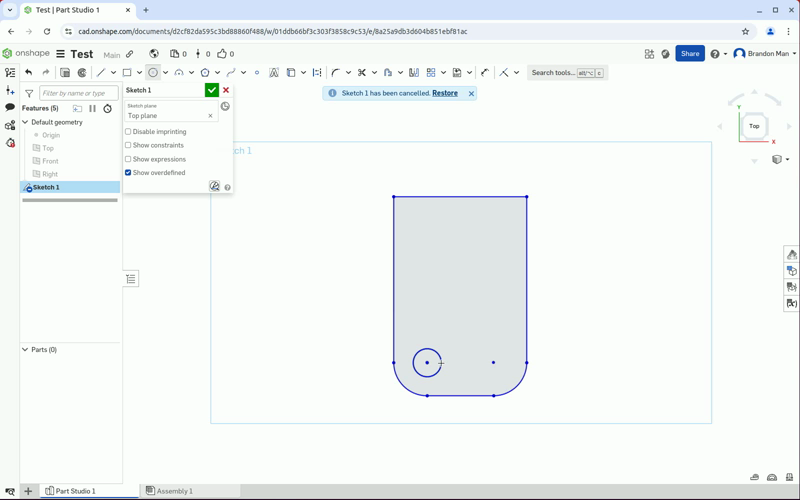
mouse_move(493, 362)
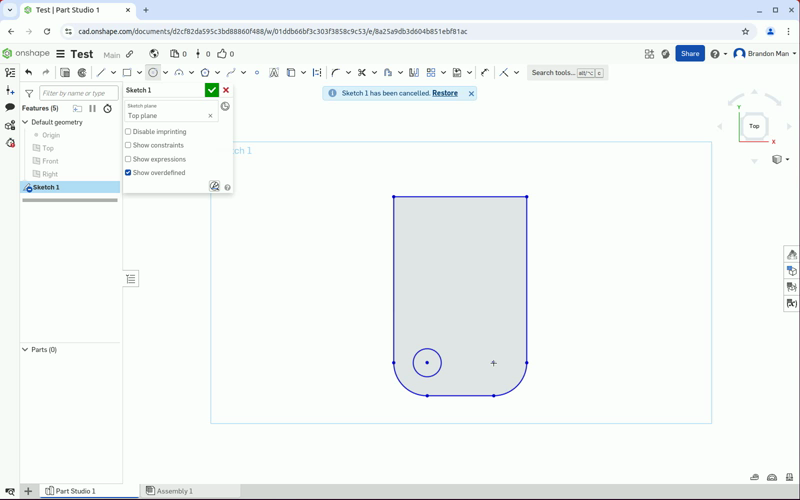
click(493, 362)
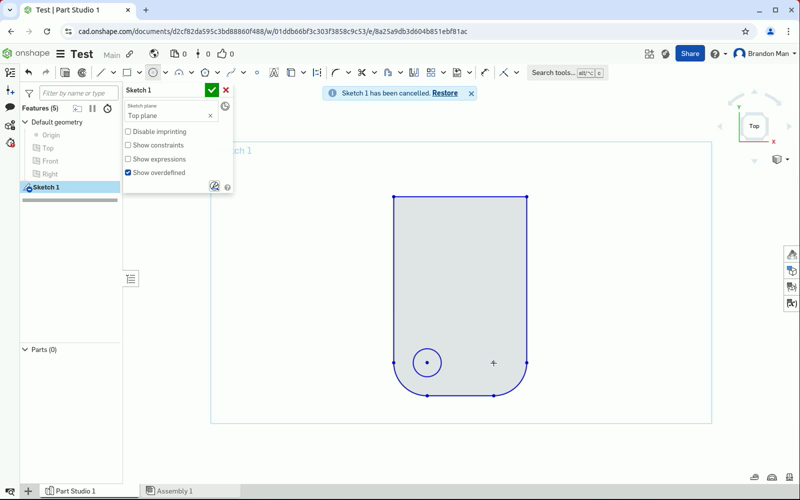
key_up(shift)
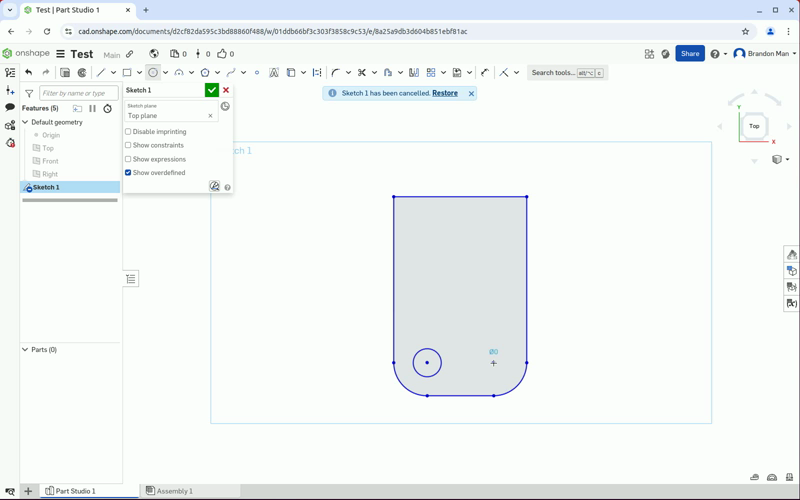
mouse_move(507, 362)
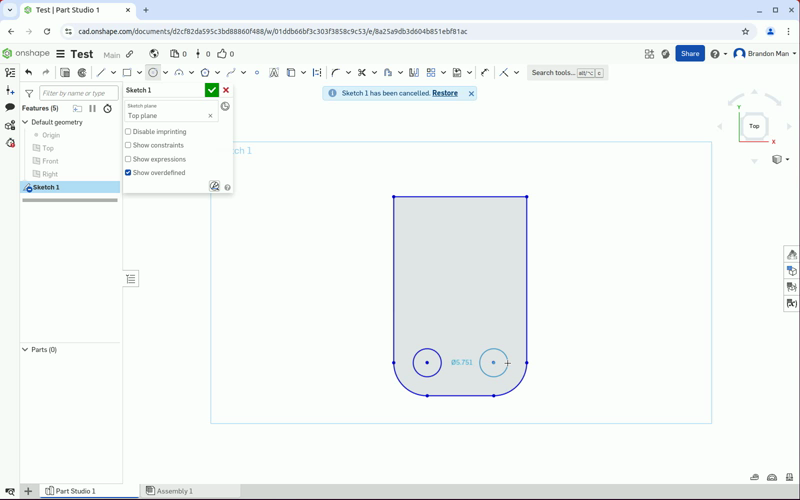
click(507, 362)
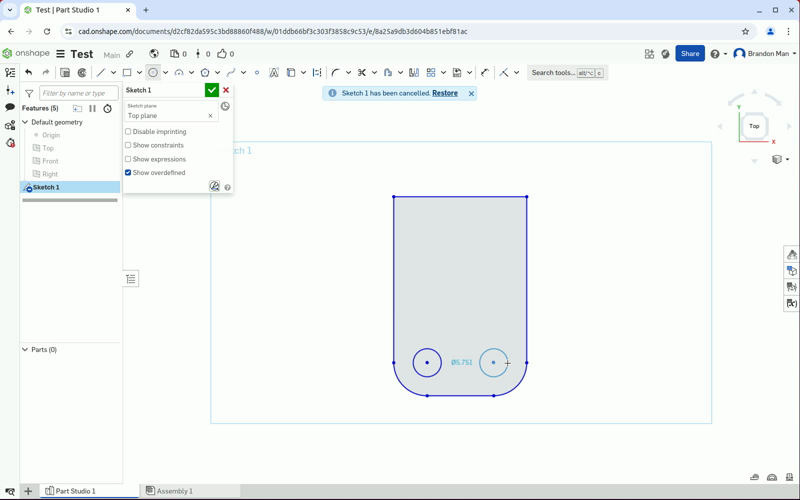
key(esc)
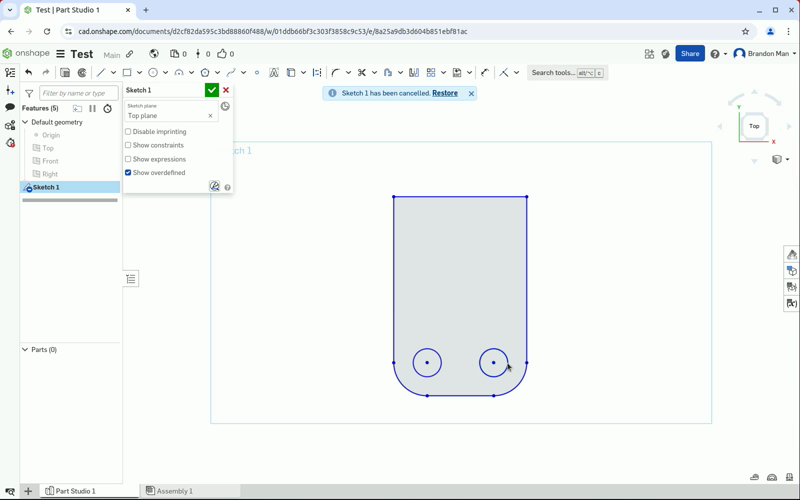
mouse_move(431, 289)
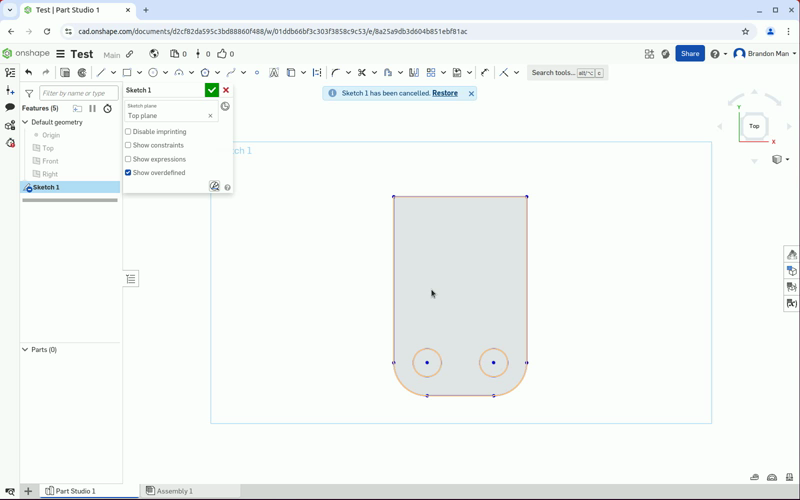
click(431, 289)
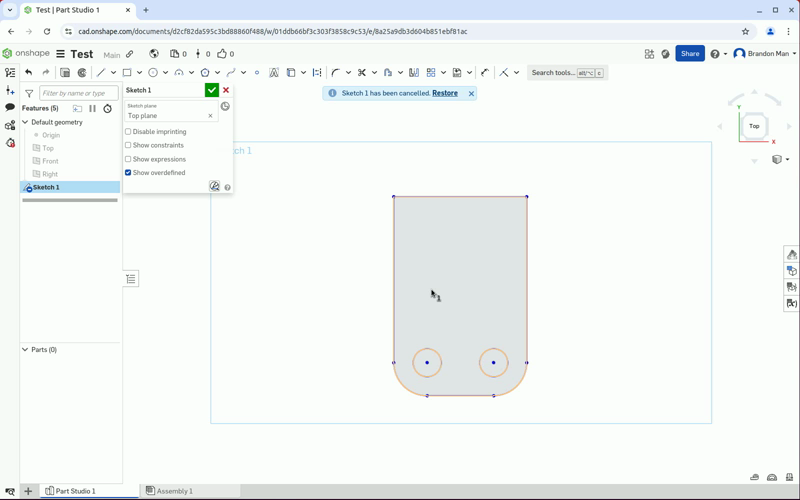
mouse_move(73, 352)
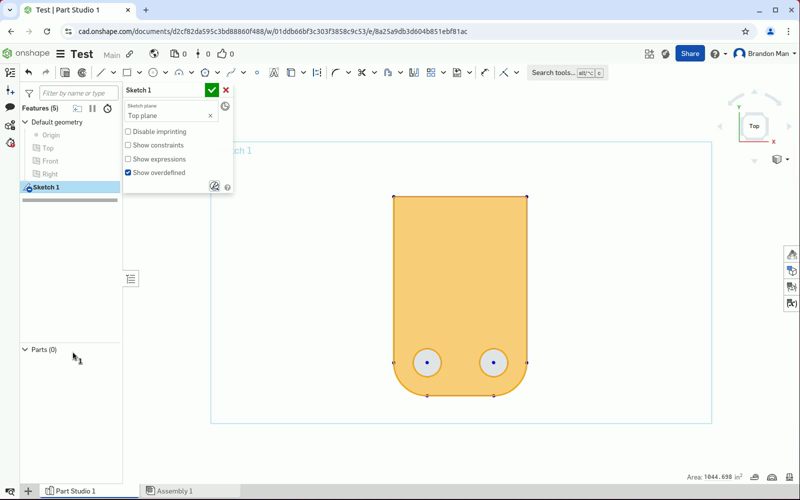
key(shift+y)
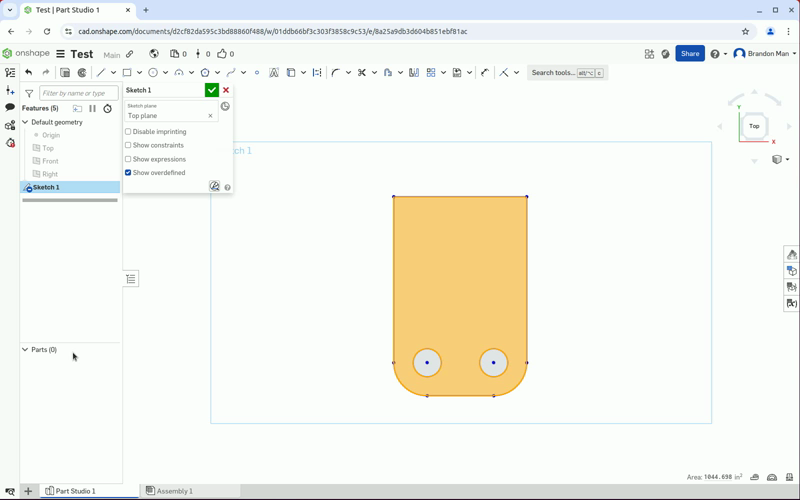
key(shift+e)
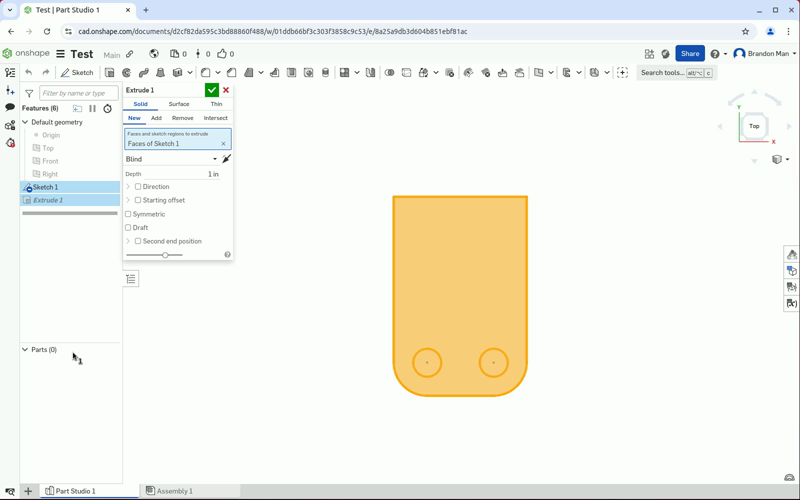
mouse_move(143, 106)
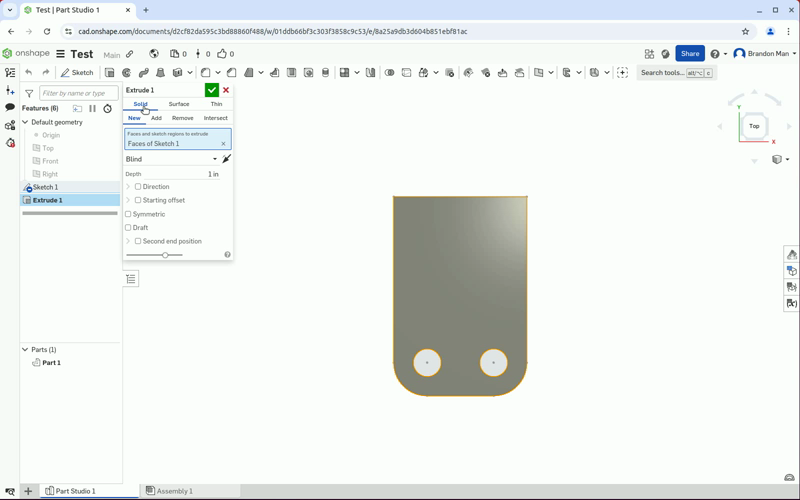
click(143, 106)
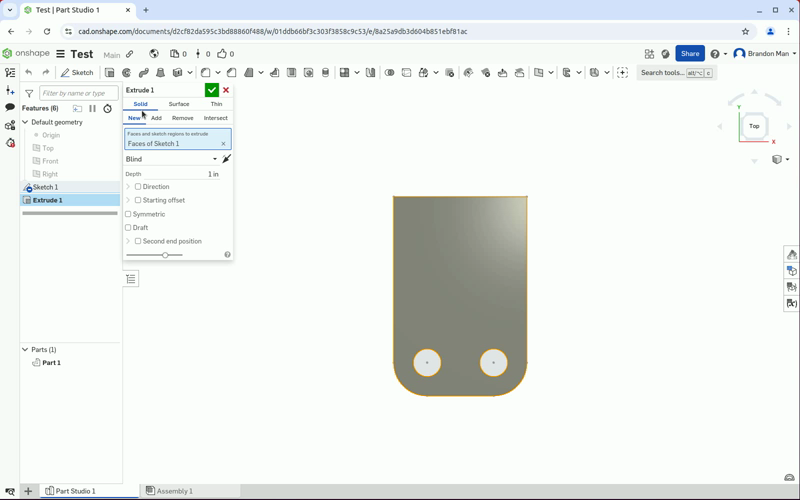
mouse_move(137, 120)
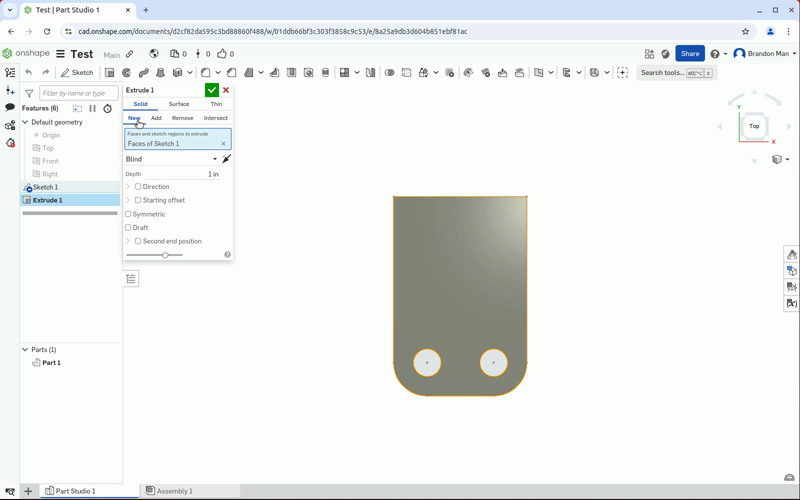
click(137, 120)
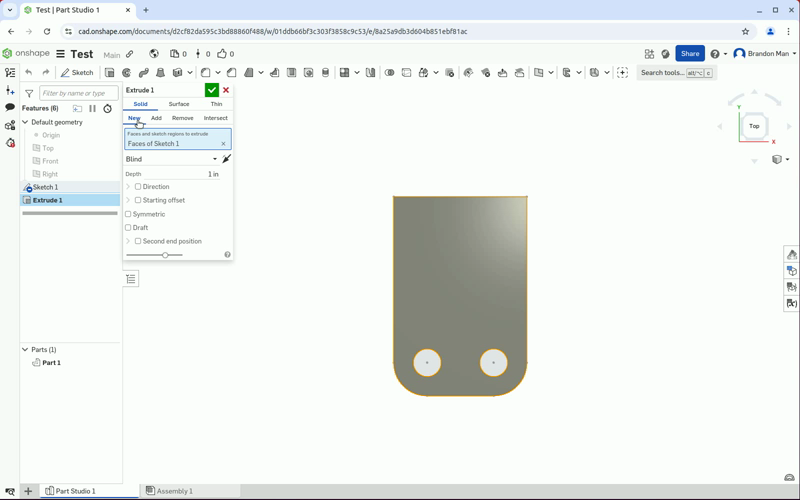
key(tab, 4)
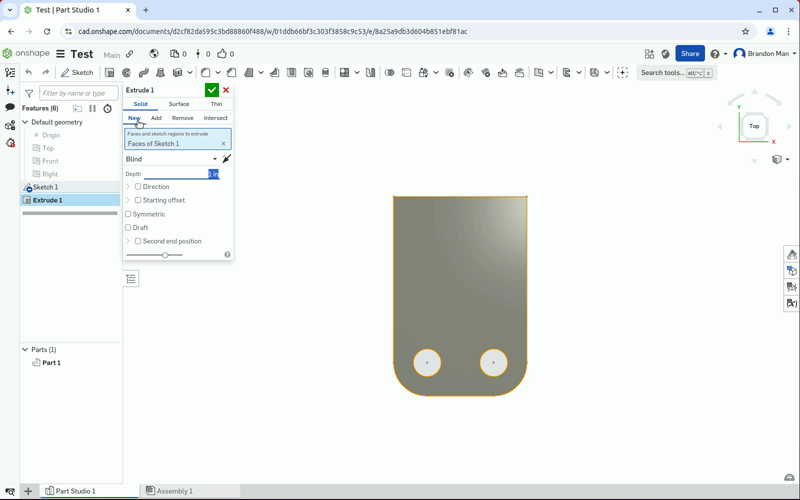
text(5.536)
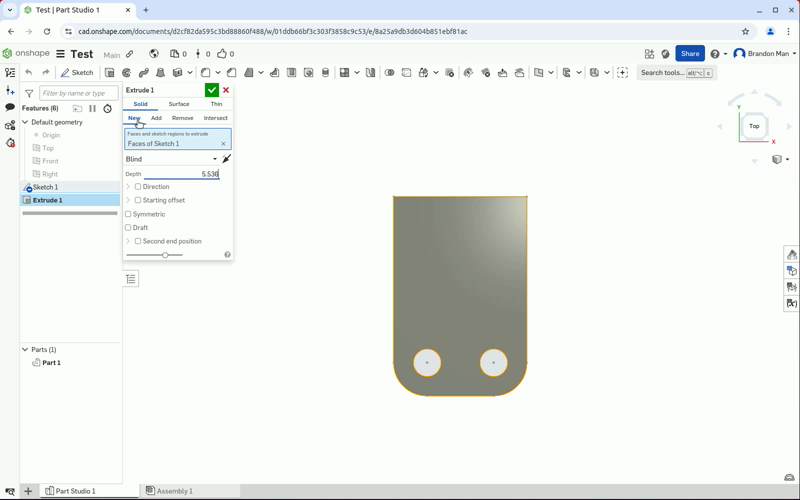
key(enter)
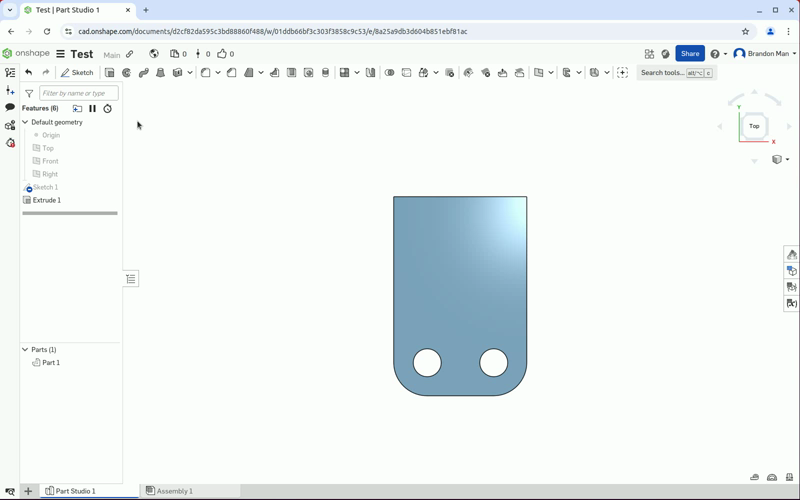
key(shift+h)
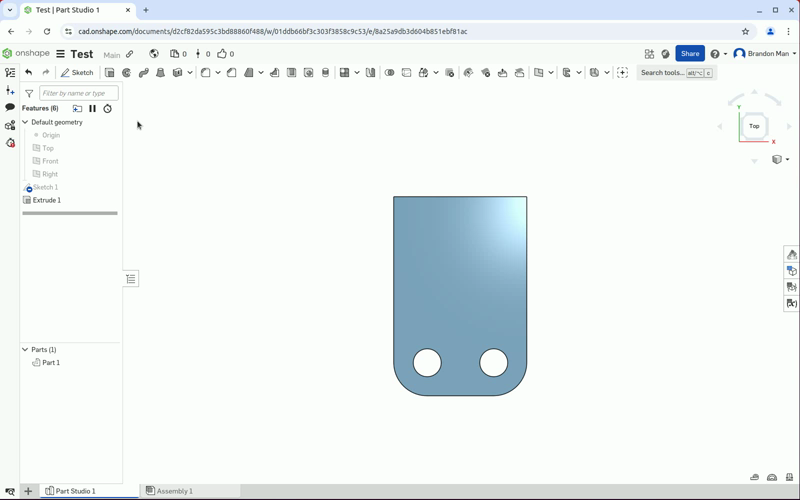
key(shift+h)
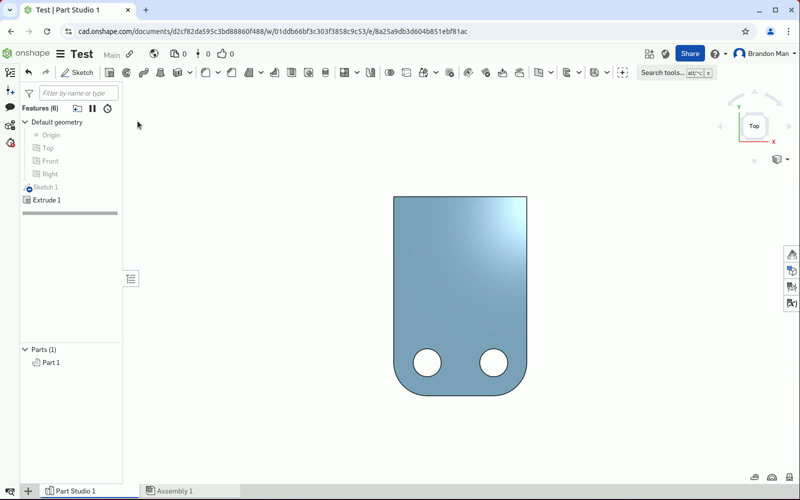
mouse_move(73, 189)
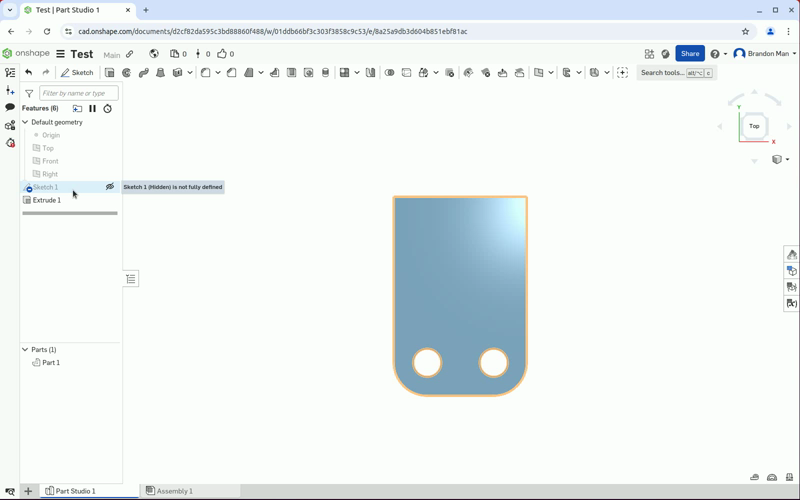
click(73, 189)
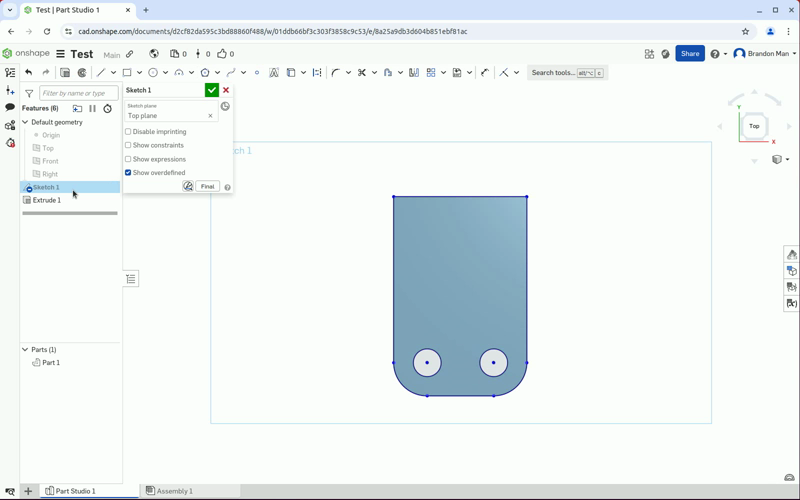
mouse_move(229, 92)
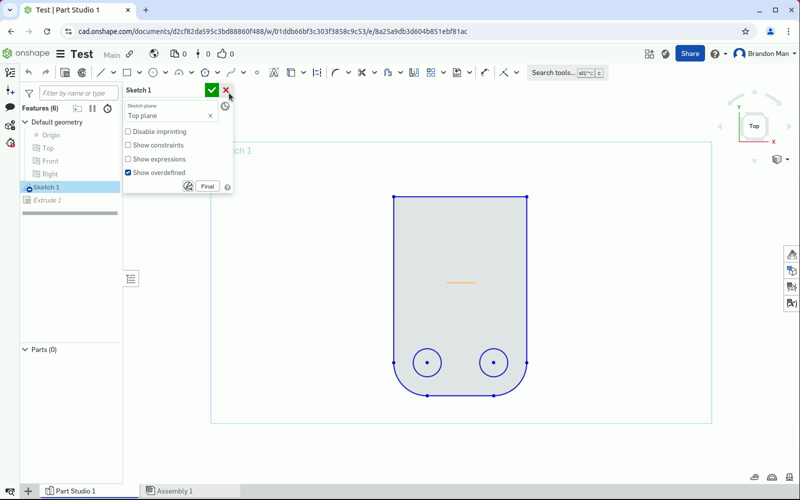
click(229, 92)
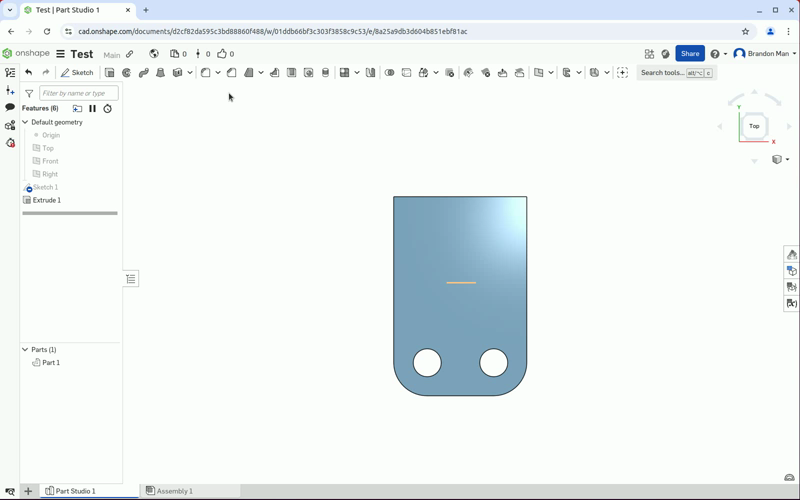
mouse_move(73, 352)
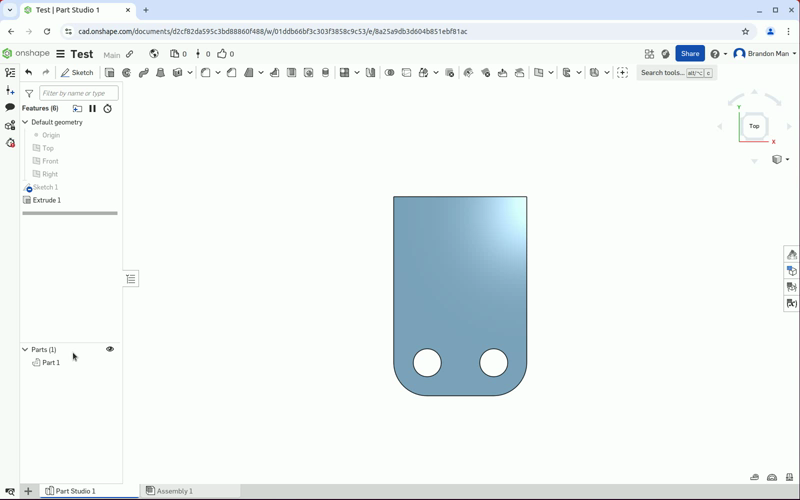
key(y)
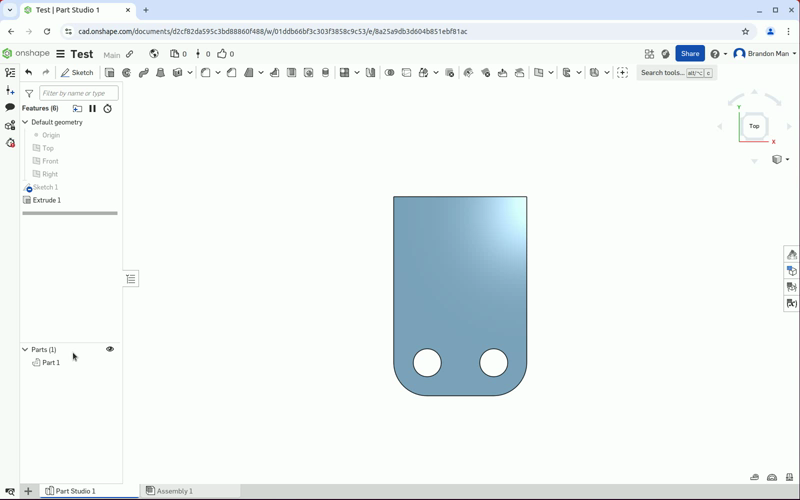
key(shift+p)
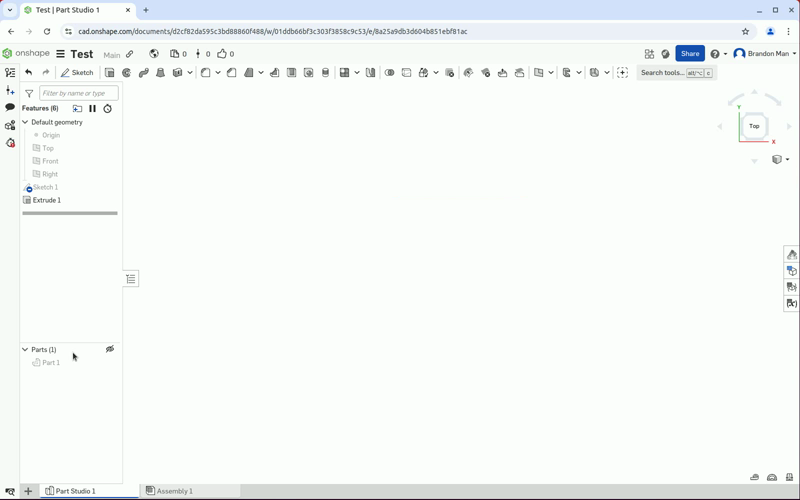
key(space)
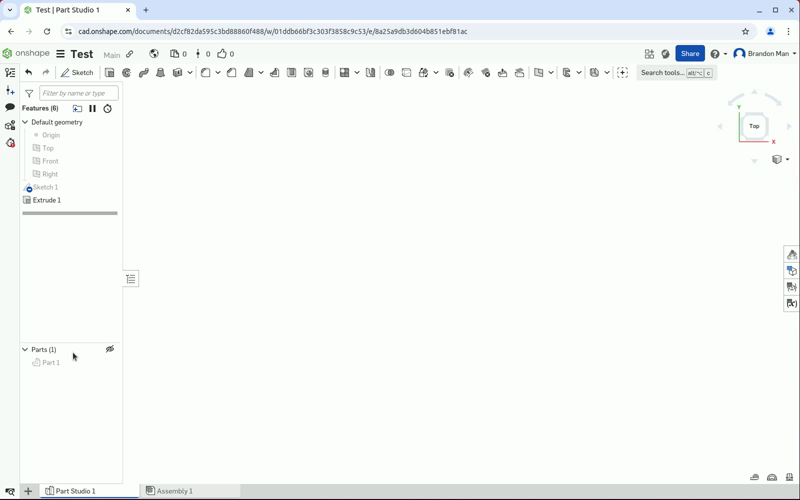
key_down(shift)
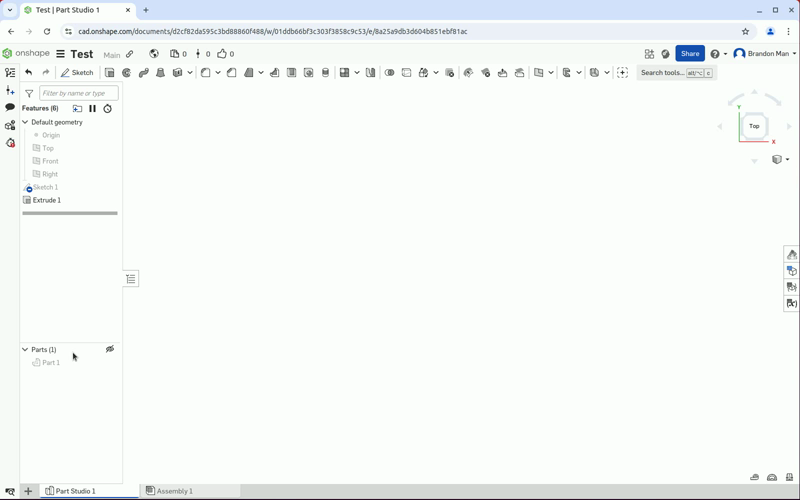
key(up)
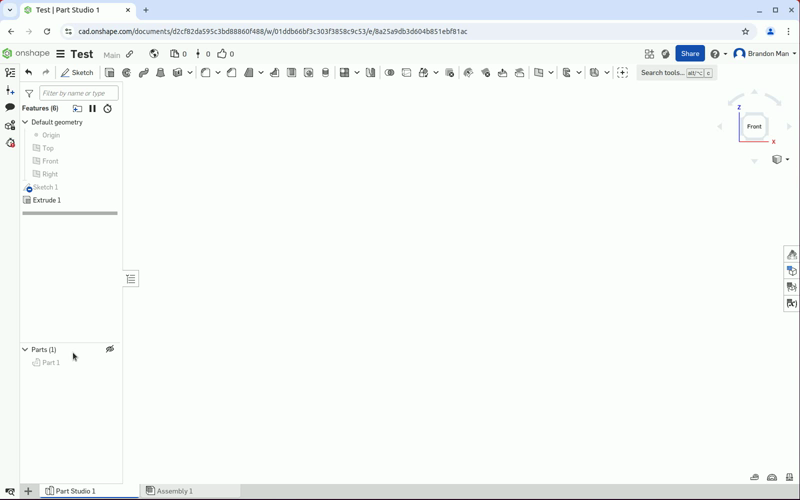
key_up(shift)
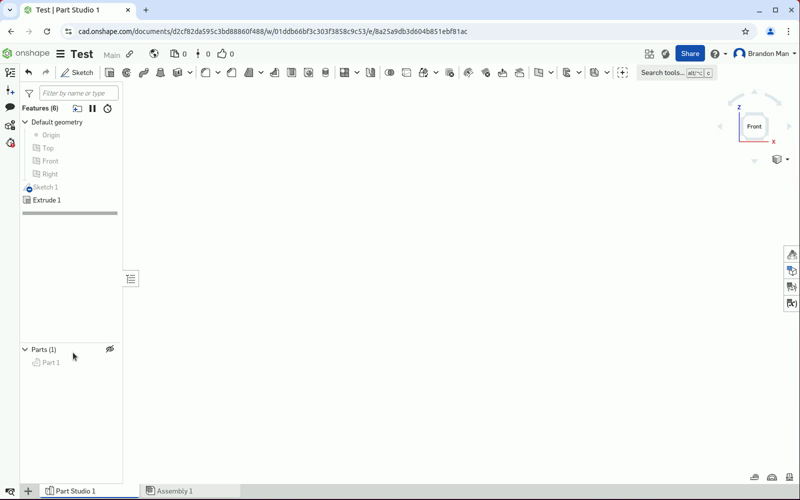
key(space)
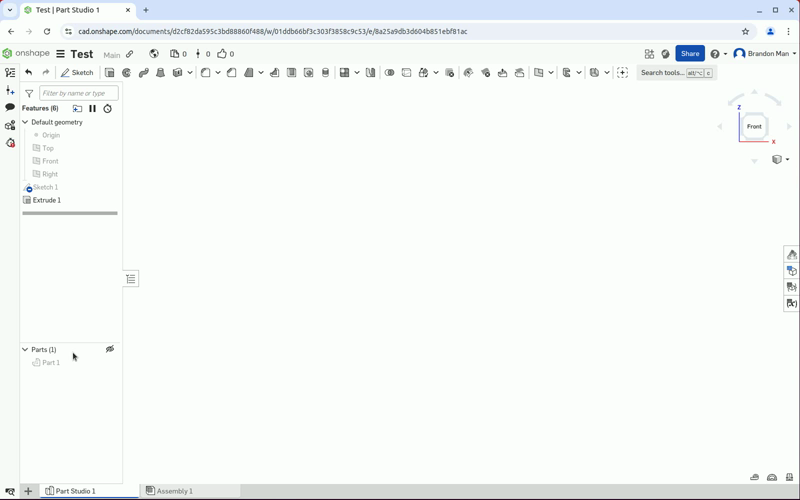
key_down(shift)
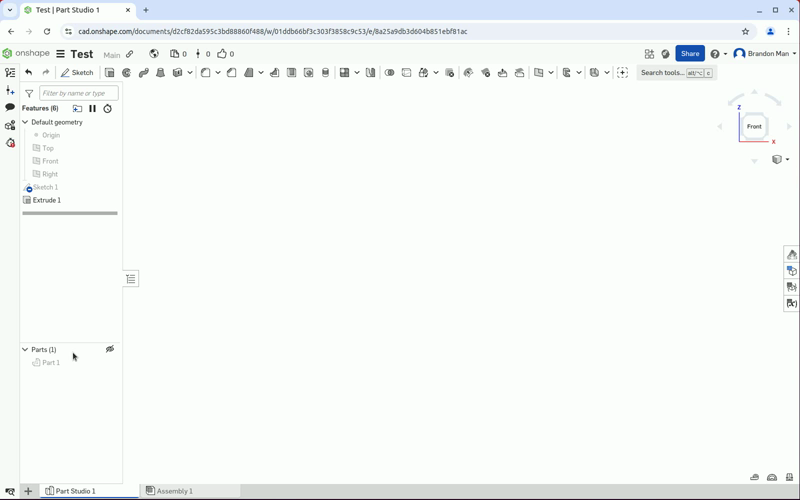
key(left)
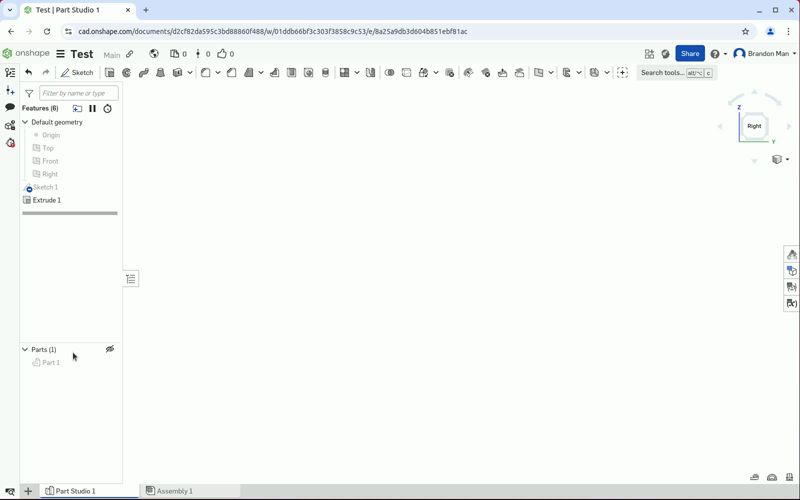
key_up(shift)
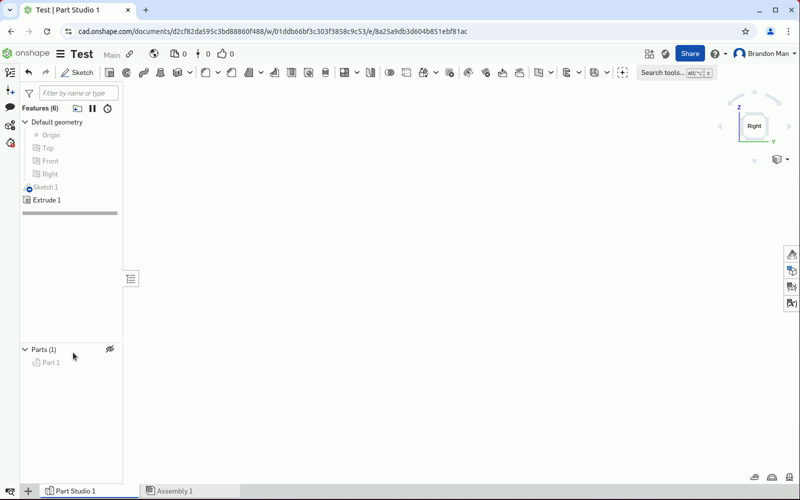
mouse_move(73, 352)
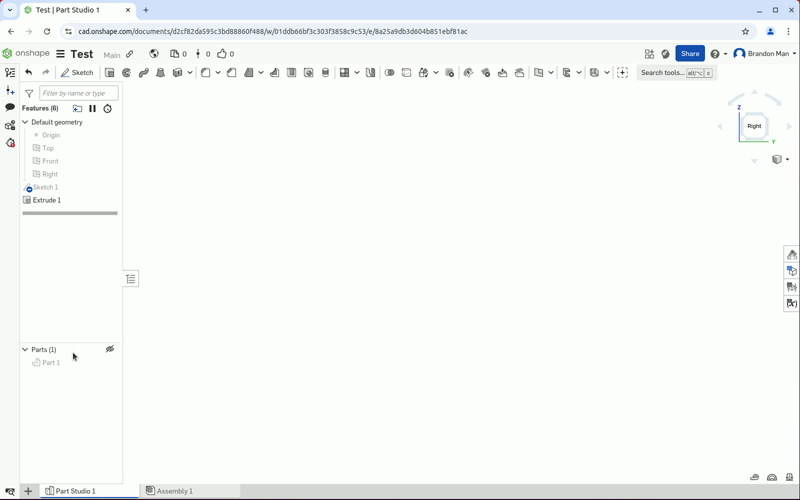
key(shift+y)
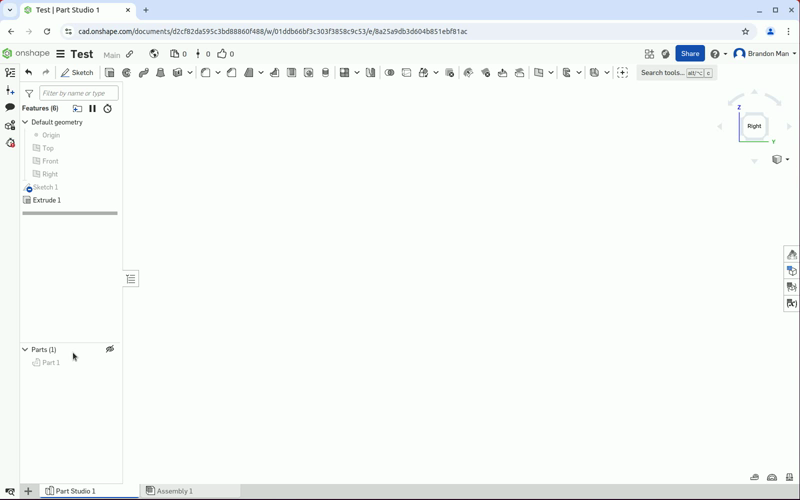
key(shift+s)
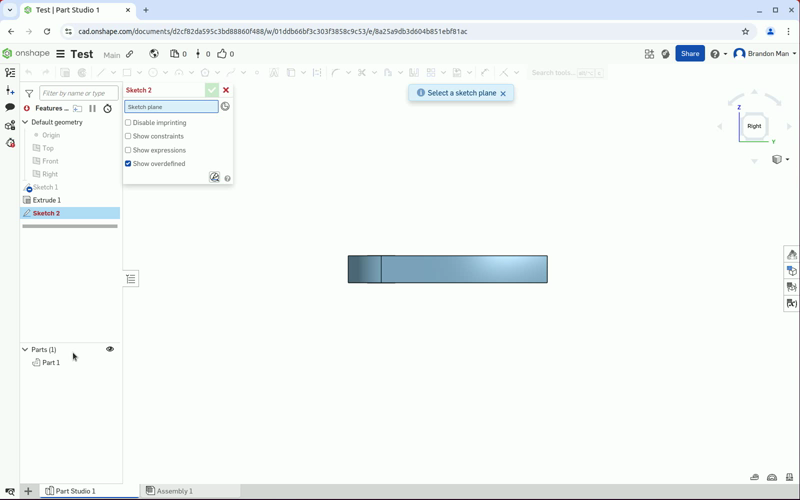
mouse_move(73, 176)
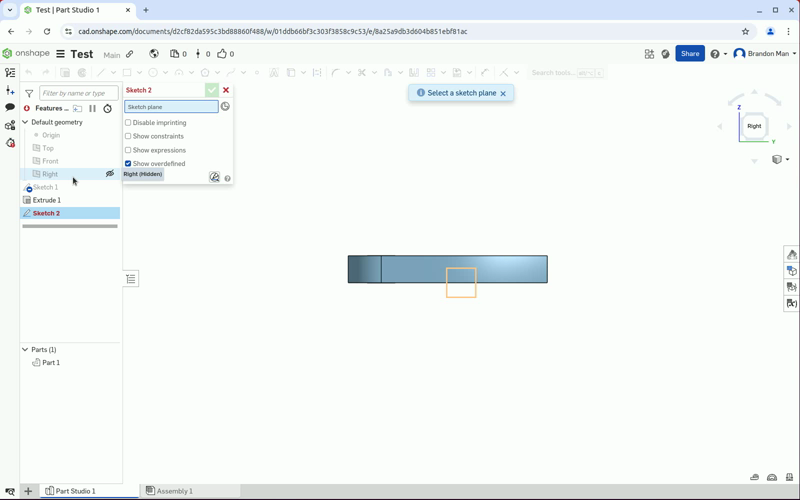
click(73, 176)
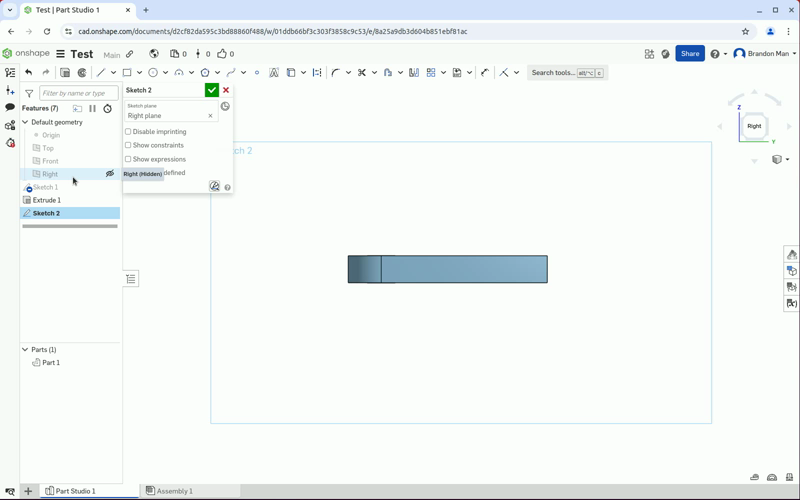
mouse_move(73, 352)
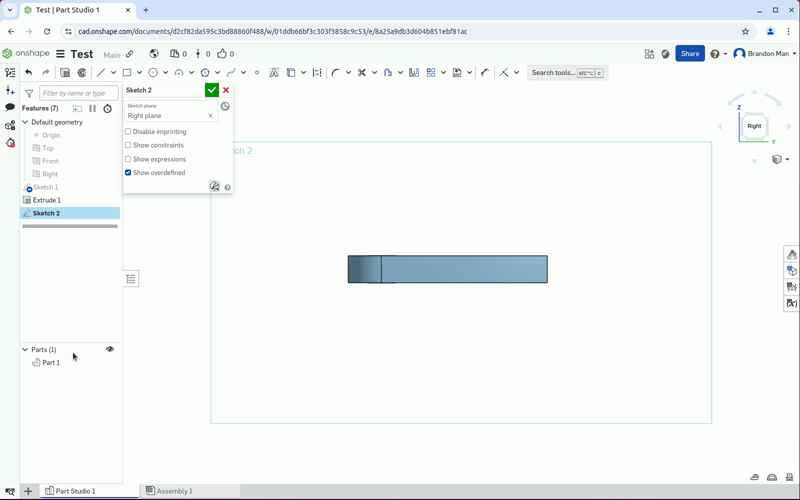
key(y)
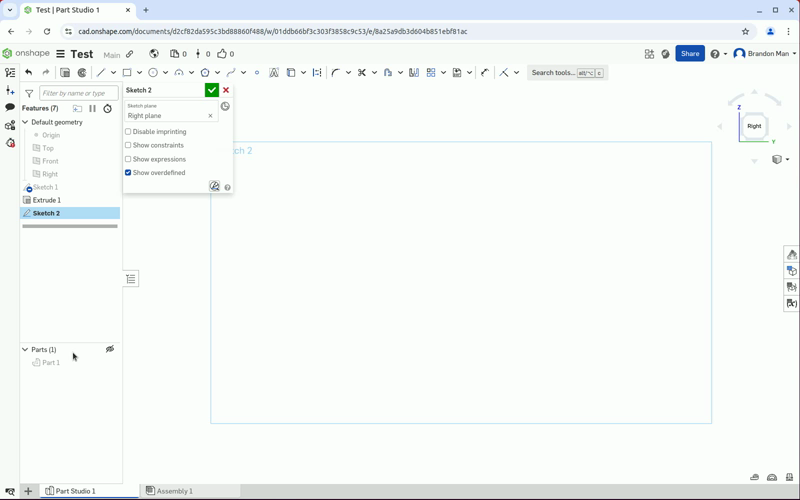
key(l)
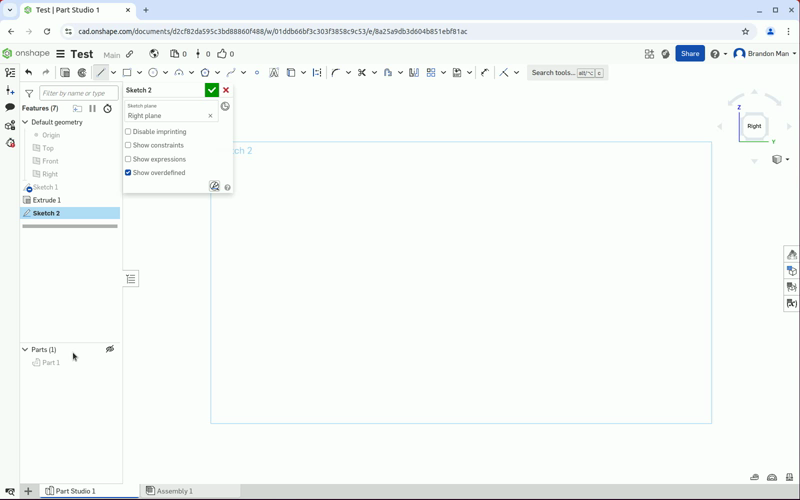
key_down(shift)
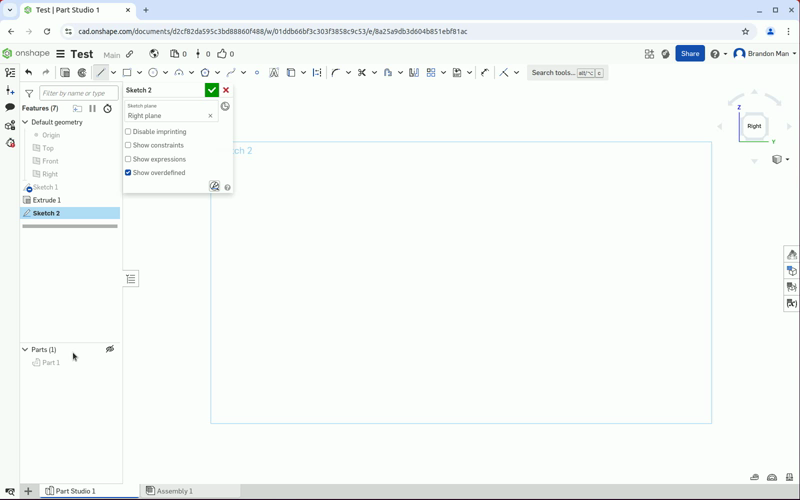
mouse_move(348, 255)
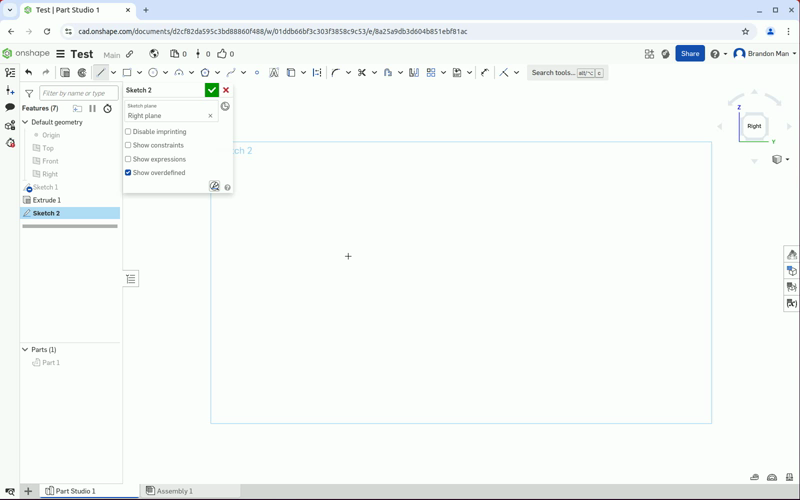
click(348, 255)
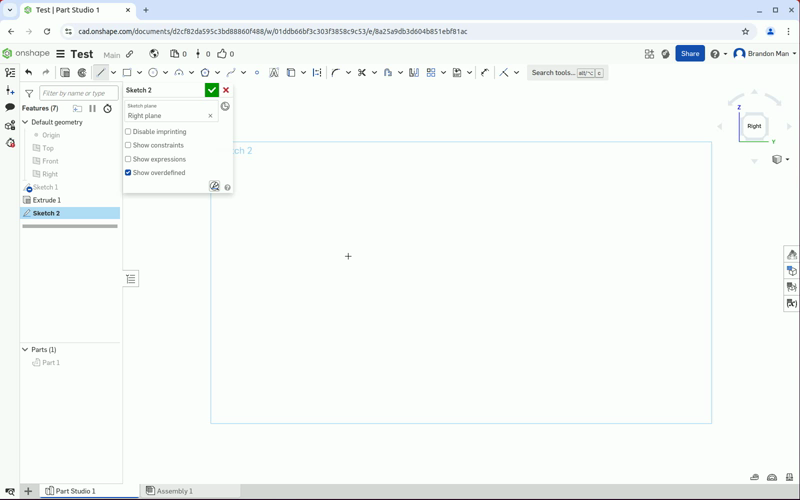
key_up(shift)
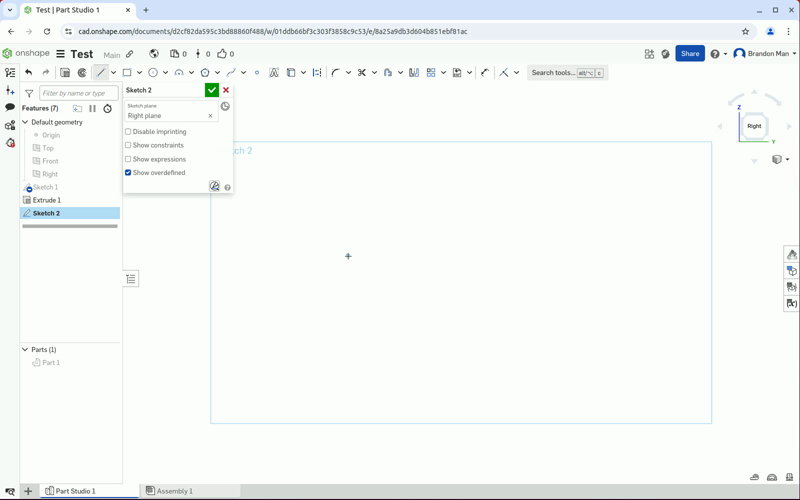
key_down(shift)
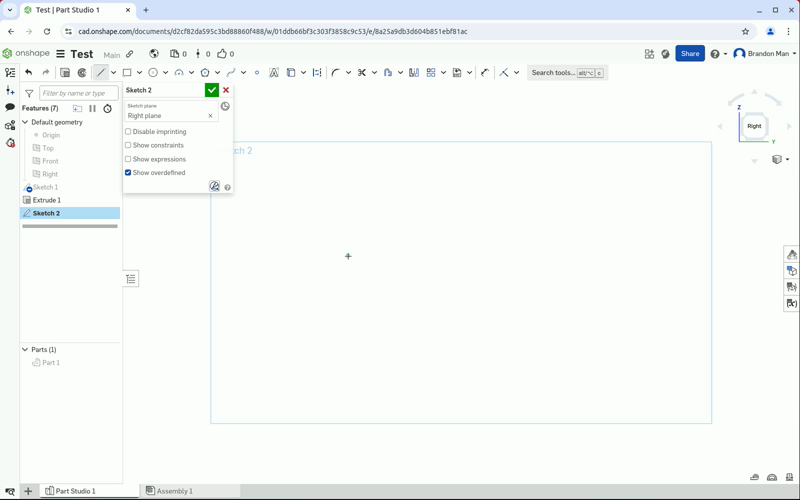
mouse_move(530, 255)
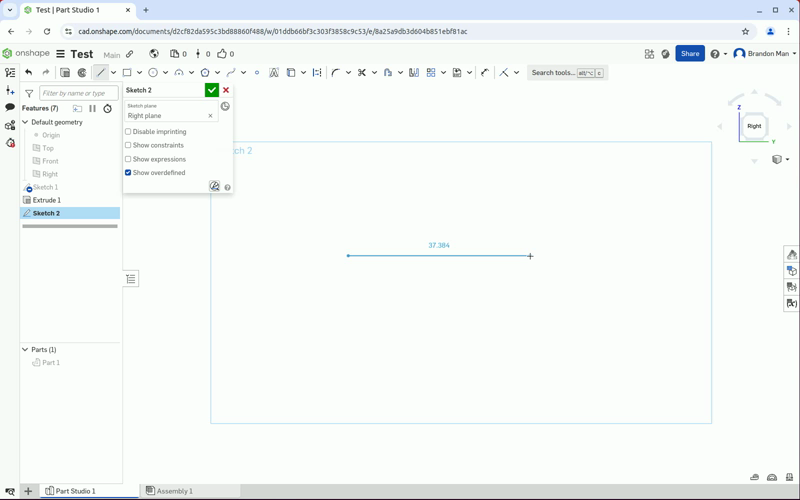
click(530, 255)
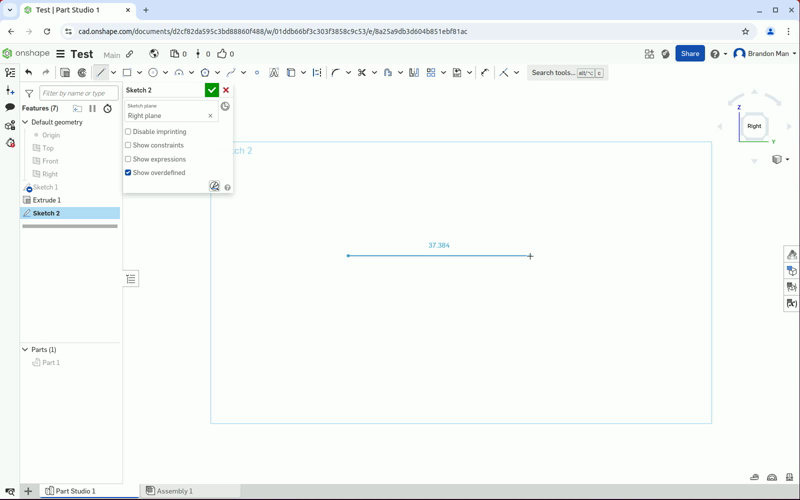
key_up(shift)
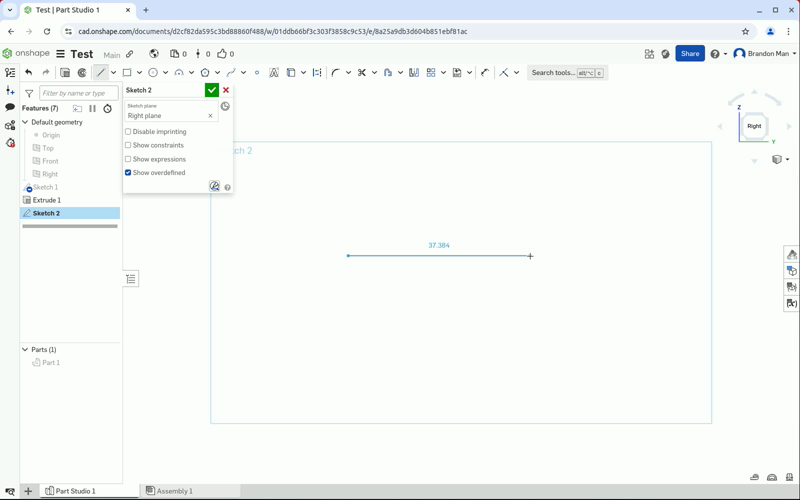
key_down(shift)
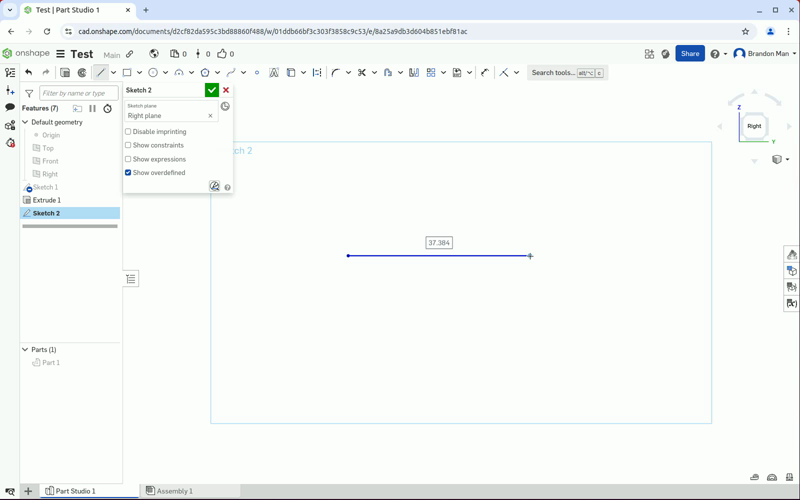
mouse_move(530, 188)
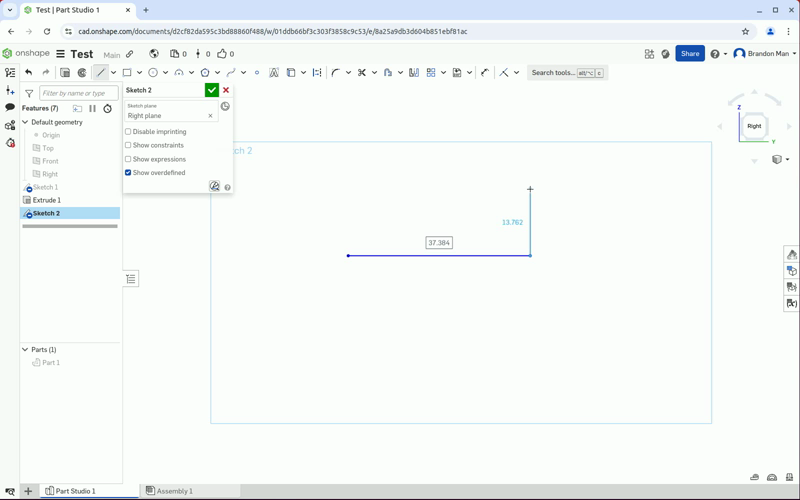
click(530, 188)
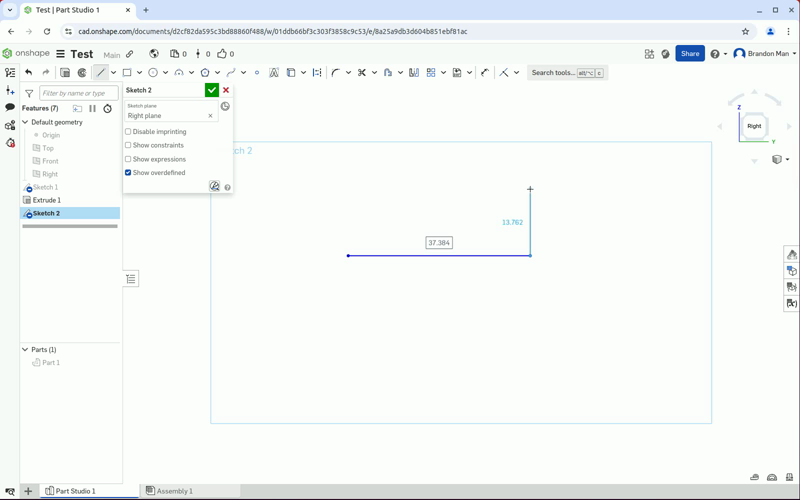
key_up(shift)
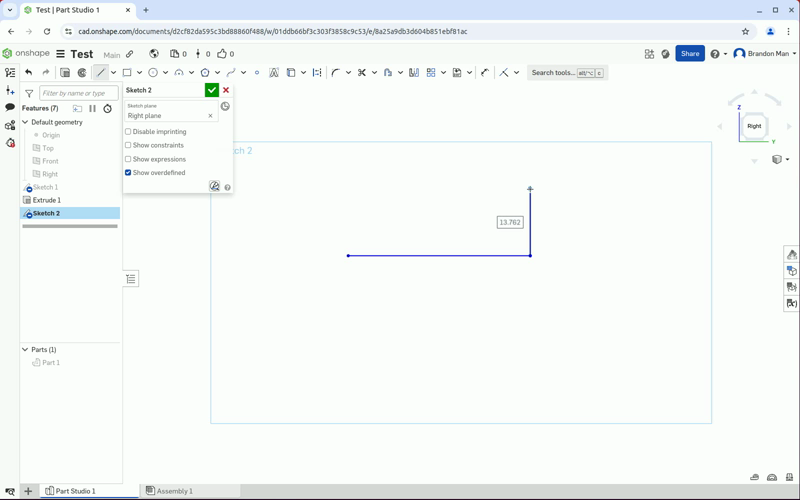
key_down(shift)
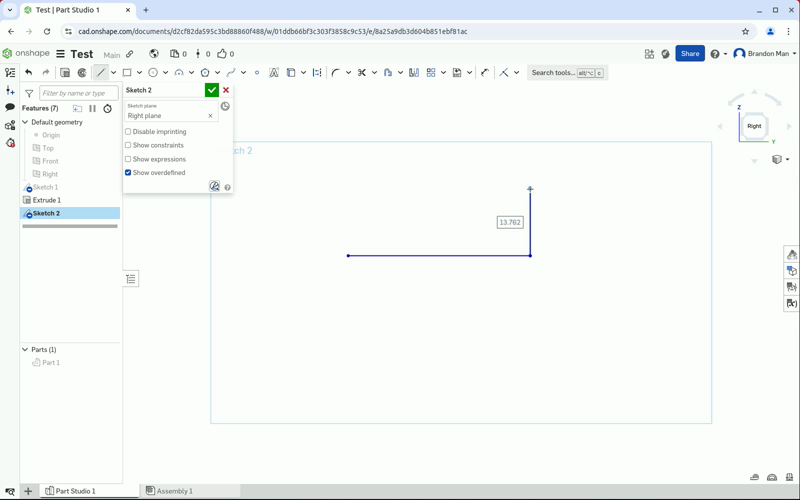
mouse_move(348, 255)
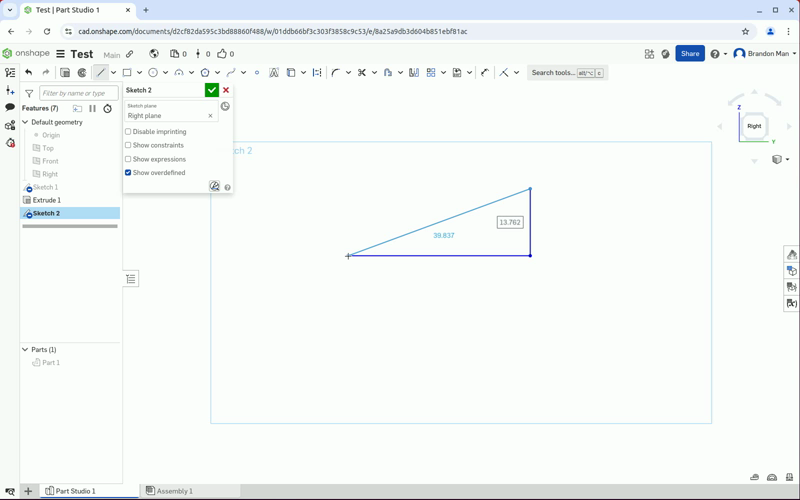
key_up(shift)
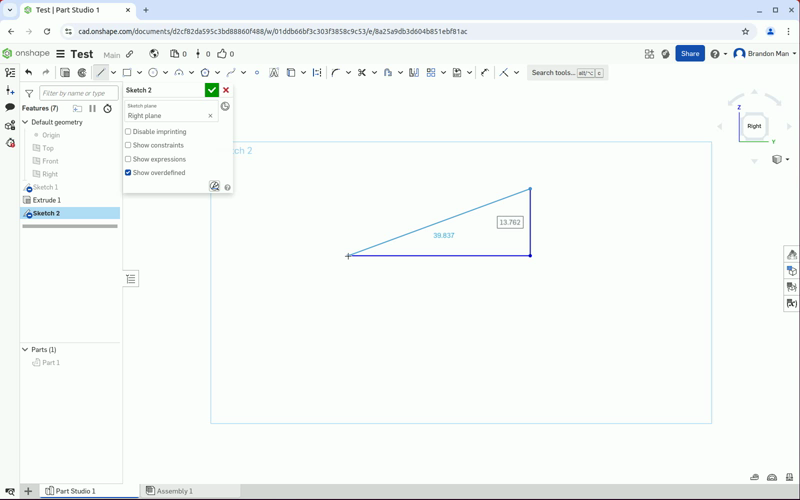
click(348, 255)
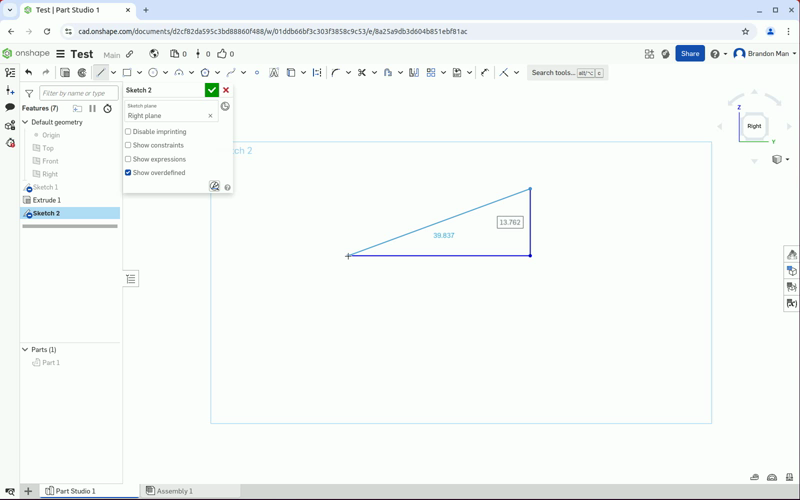
key(esc)
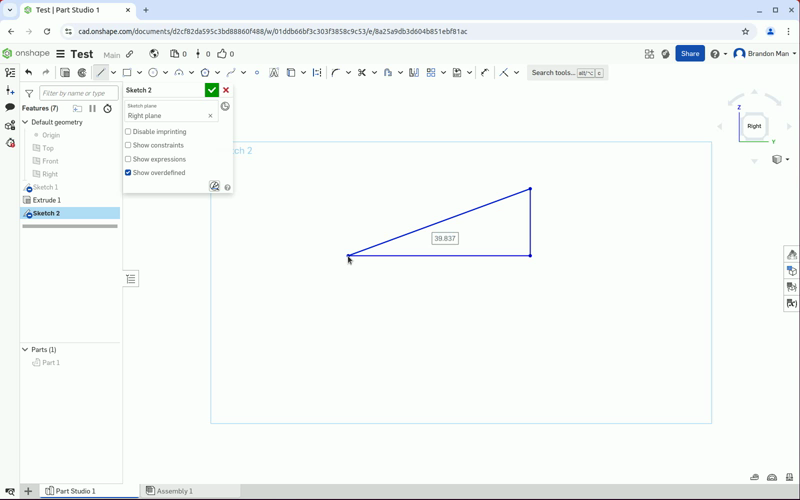
key(l)
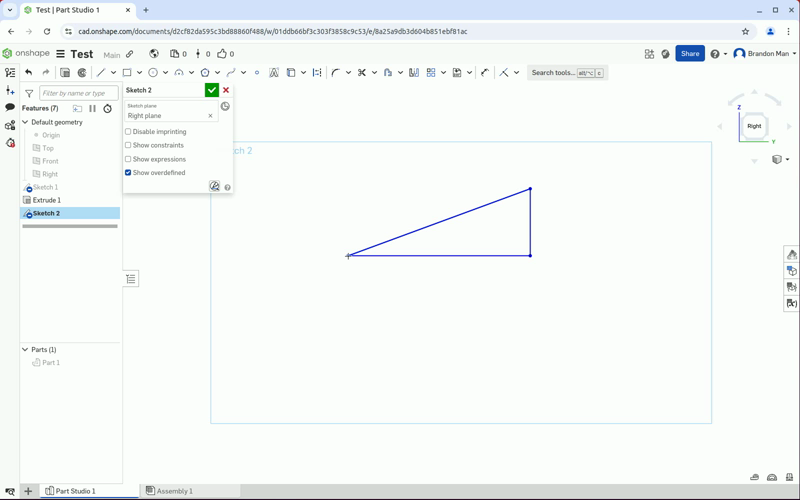
key_down(shift)
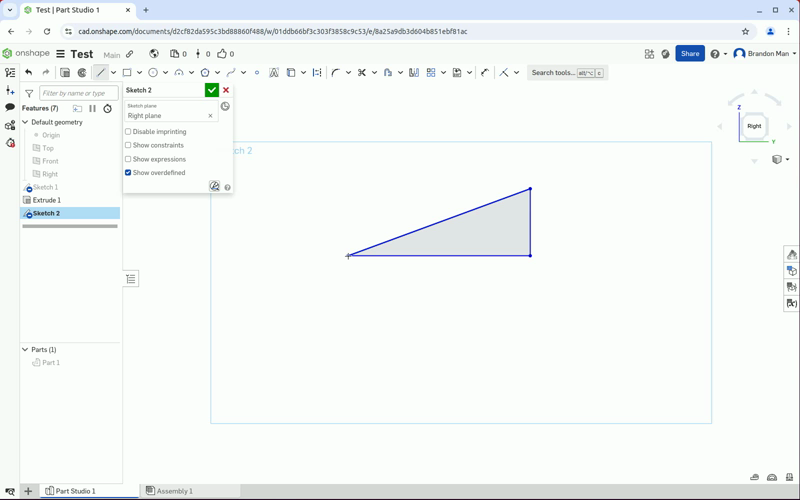
mouse_move(442, 238)
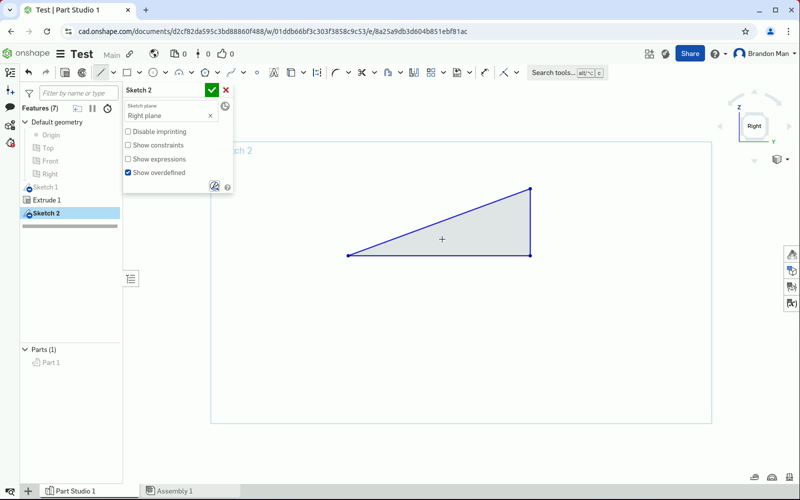
click(442, 238)
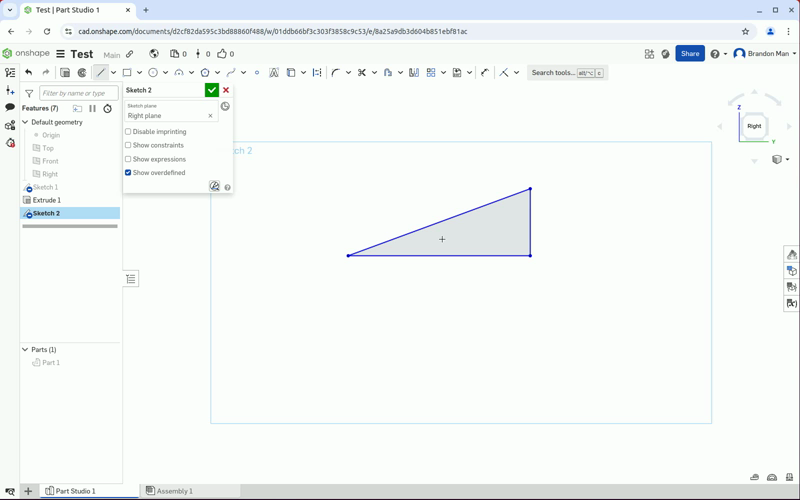
key_up(shift)
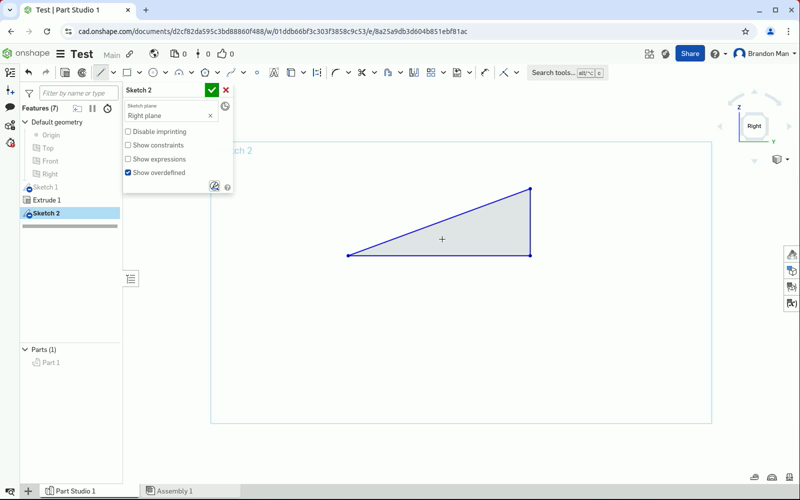
key_down(shift)
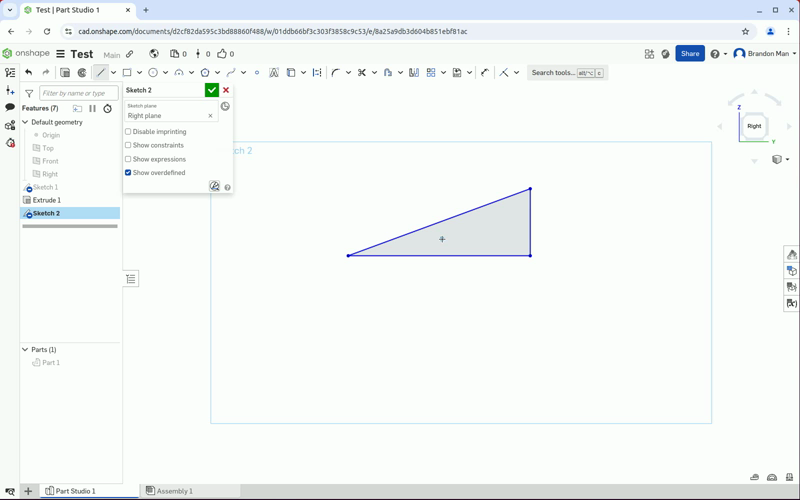
mouse_move(513, 238)
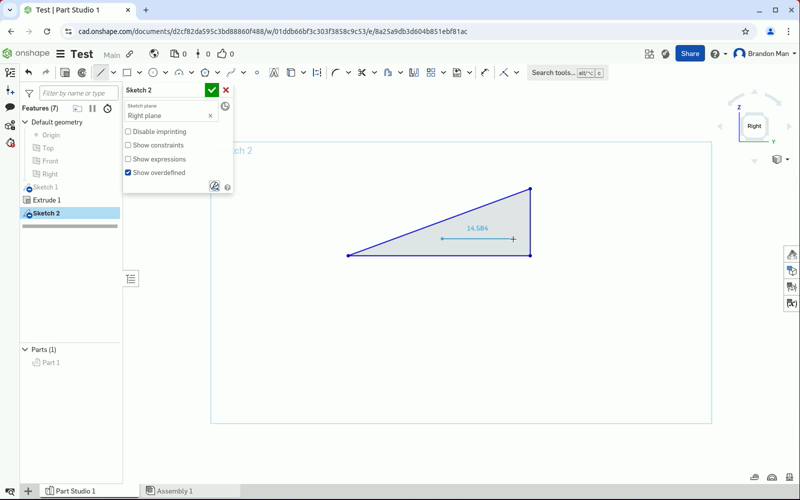
click(513, 238)
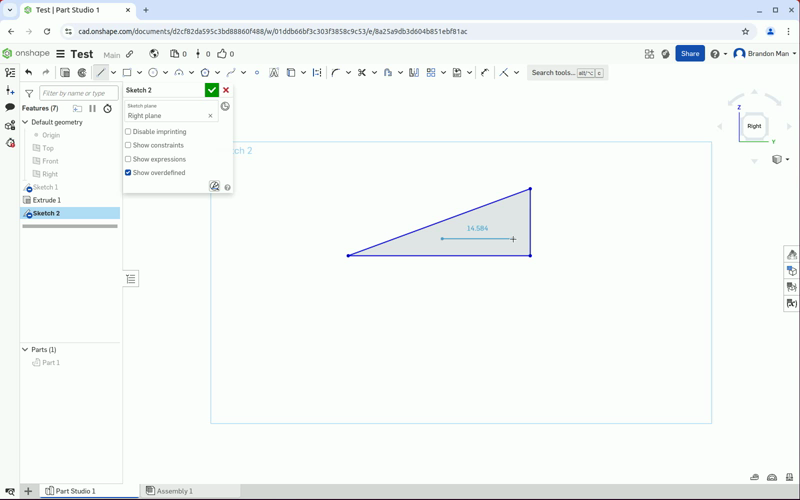
key_up(shift)
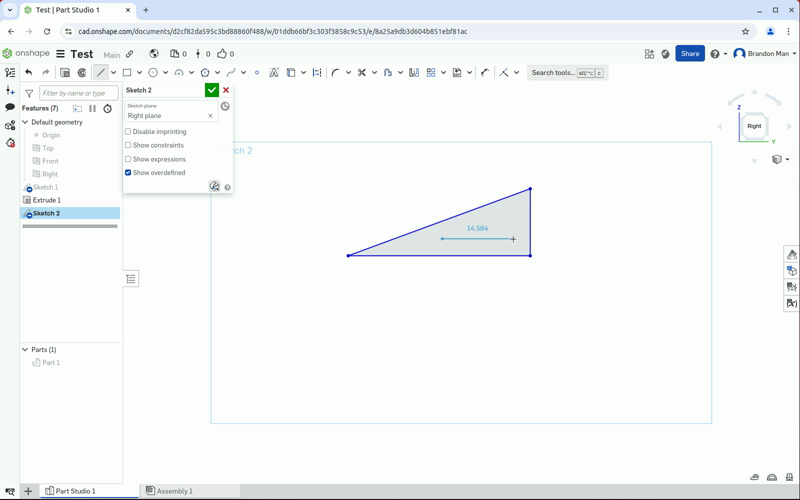
key_down(shift)
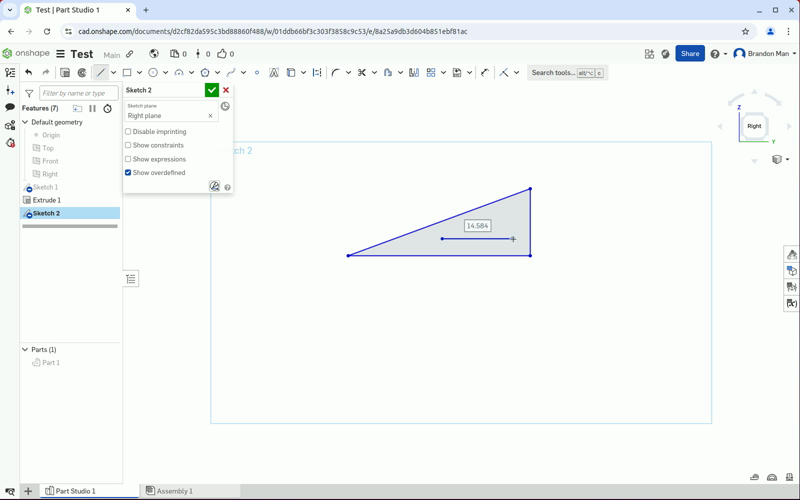
mouse_move(543, 238)
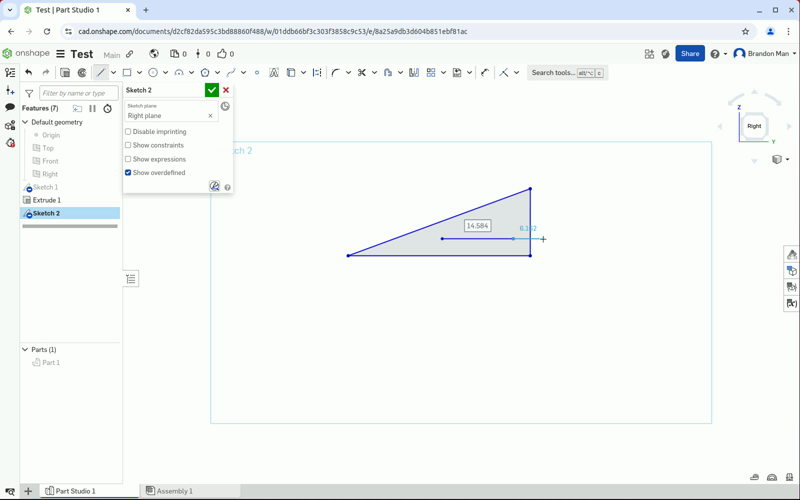
mouse_move(513, 213)
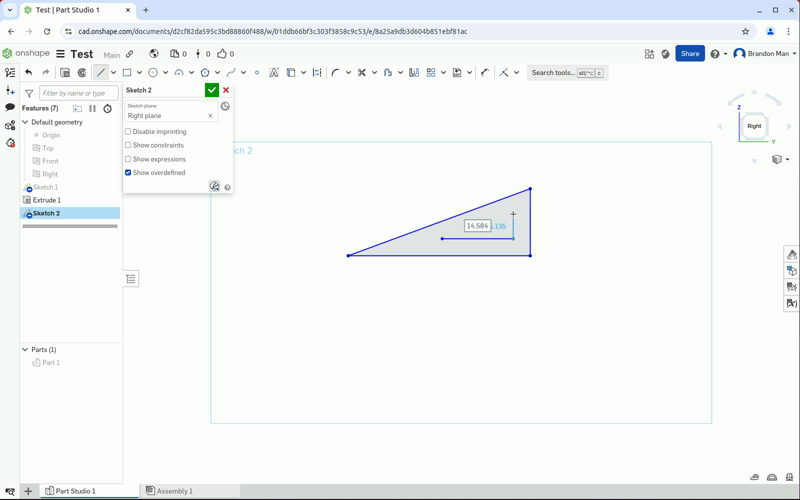
click(513, 213)
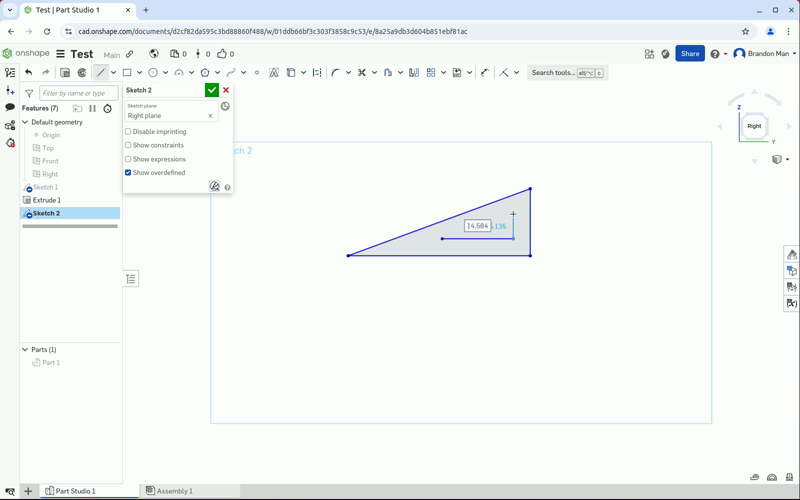
key_up(shift)
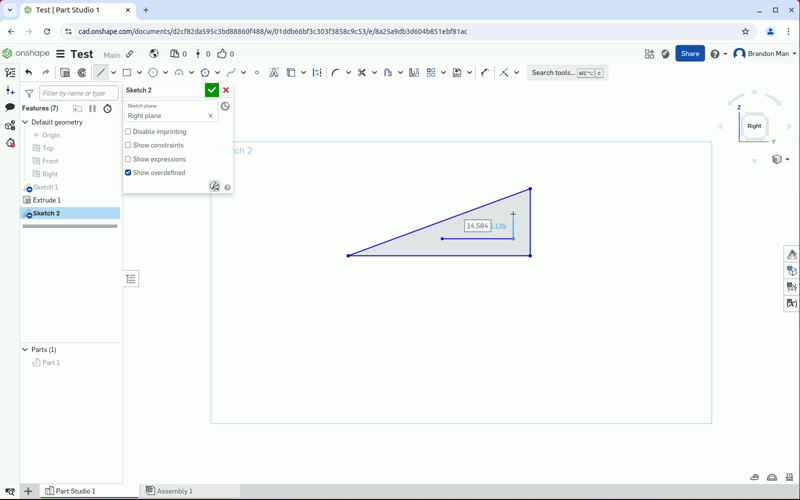
key_down(shift)
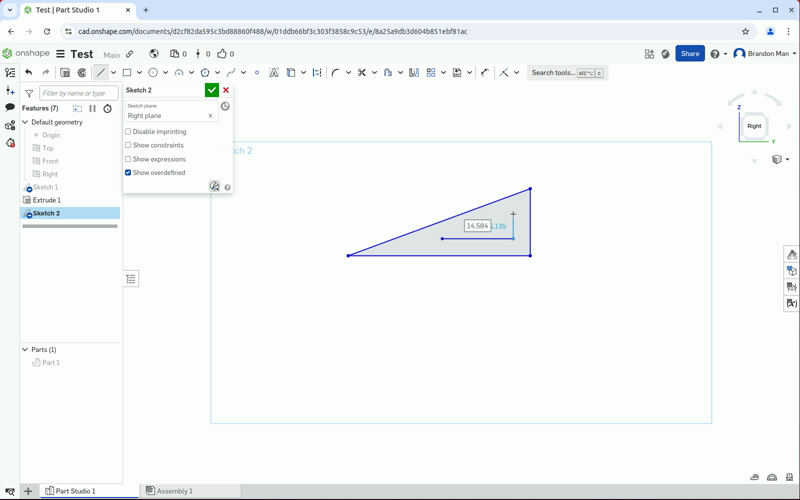
mouse_move(442, 238)
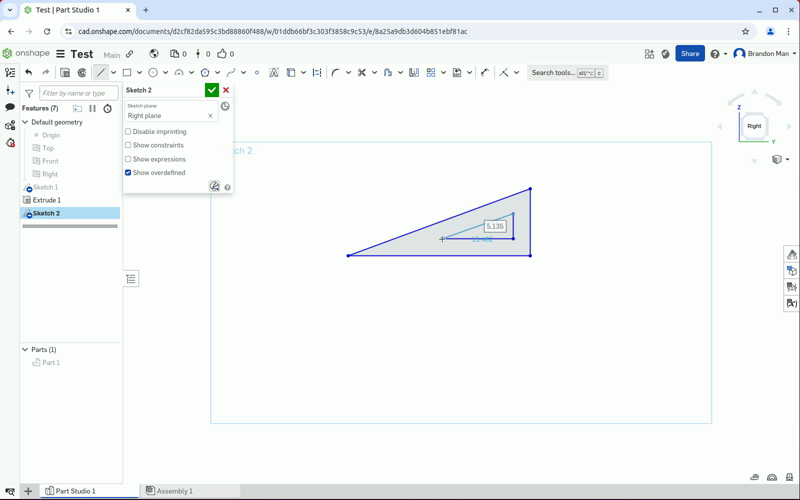
key_up(shift)
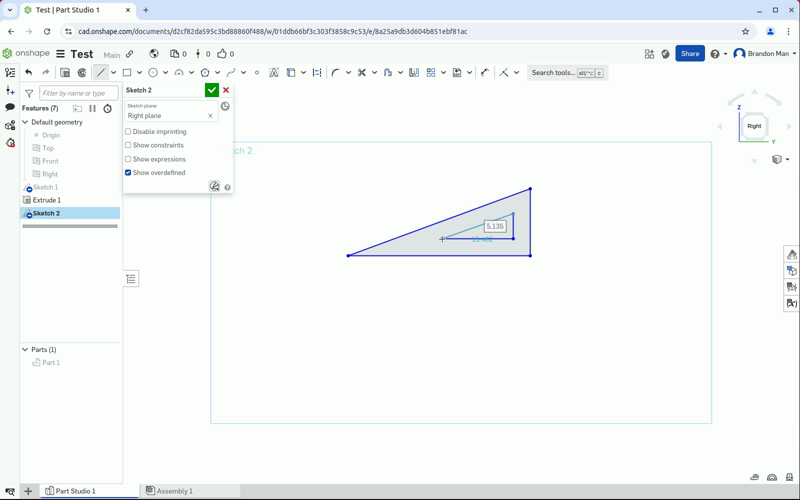
click(442, 238)
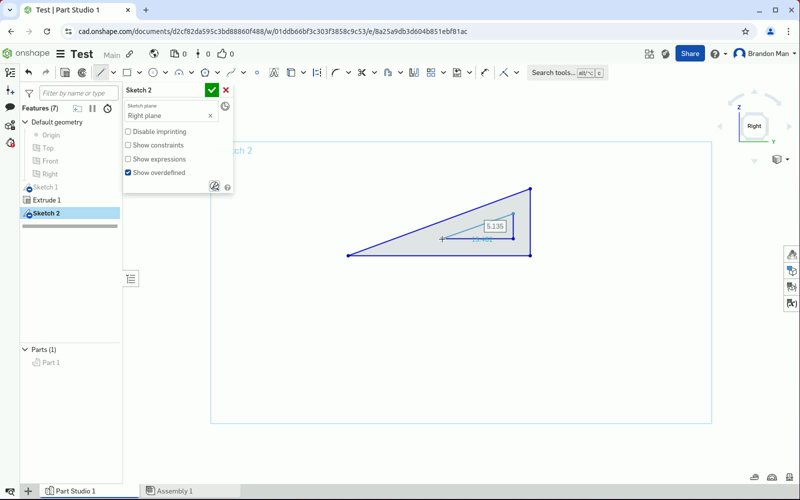
key(esc)
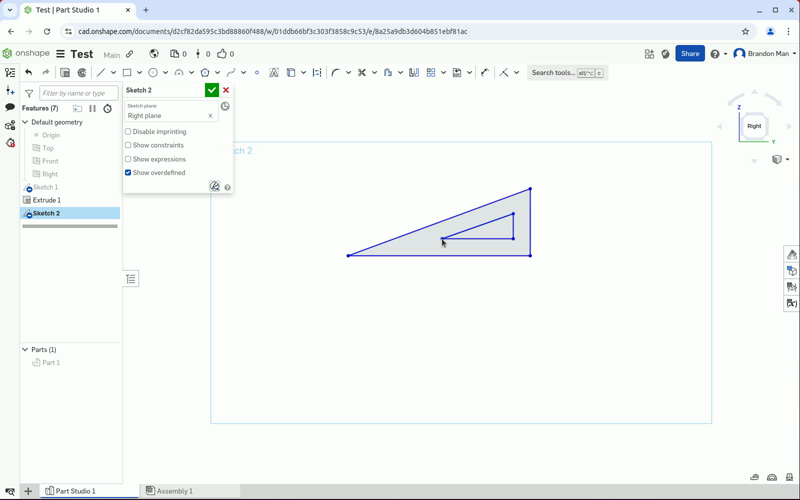
mouse_move(525, 198)
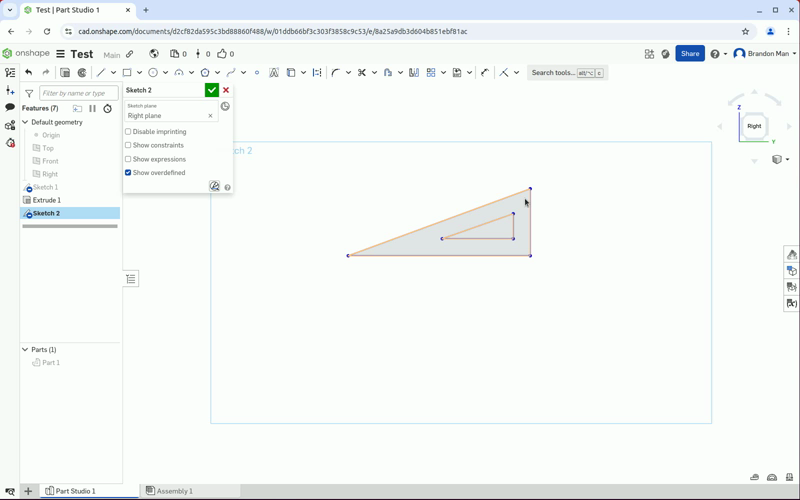
click(525, 198)
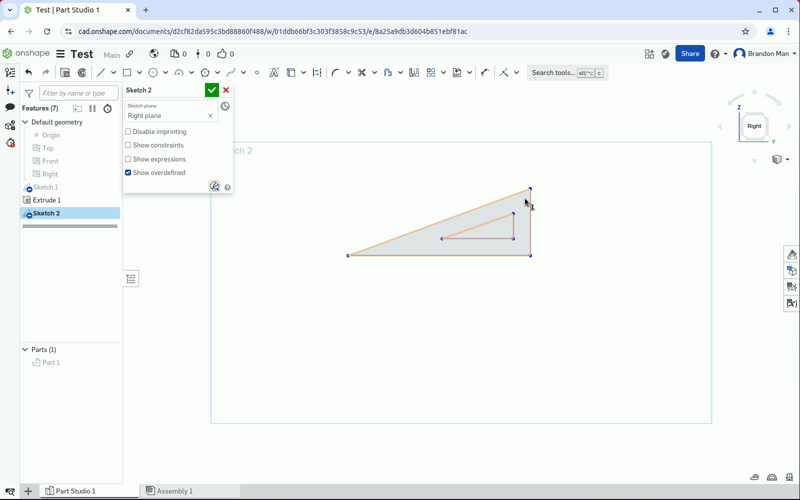
mouse_move(73, 352)
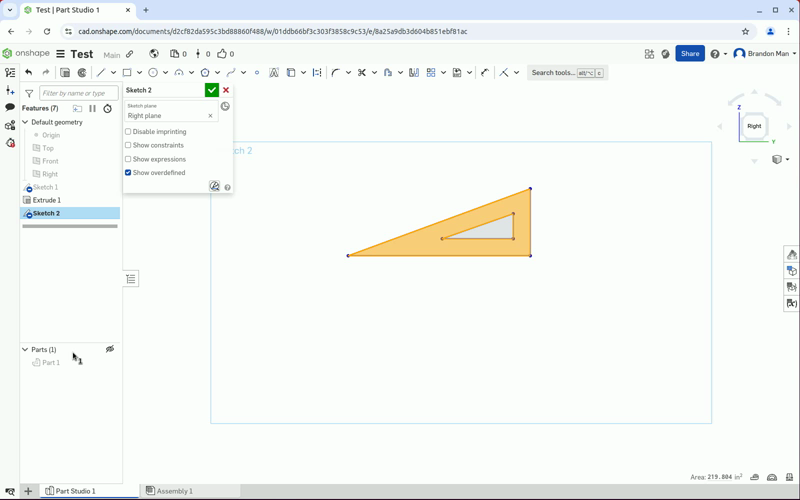
key(shift+y)
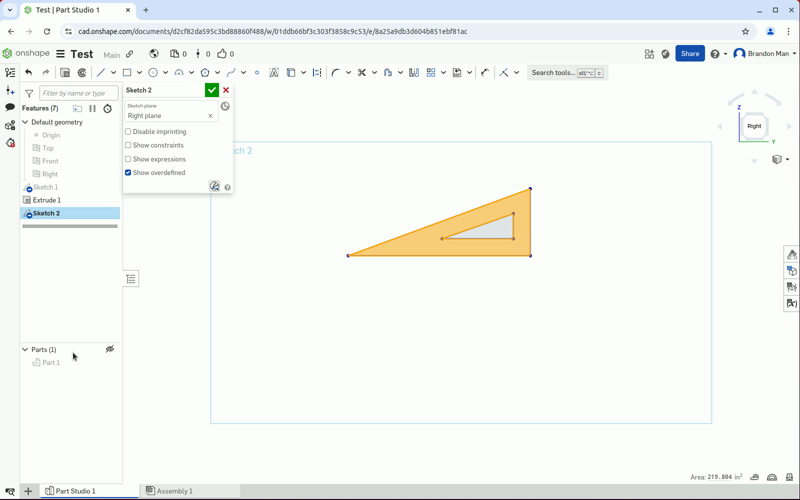
key(shift+e)
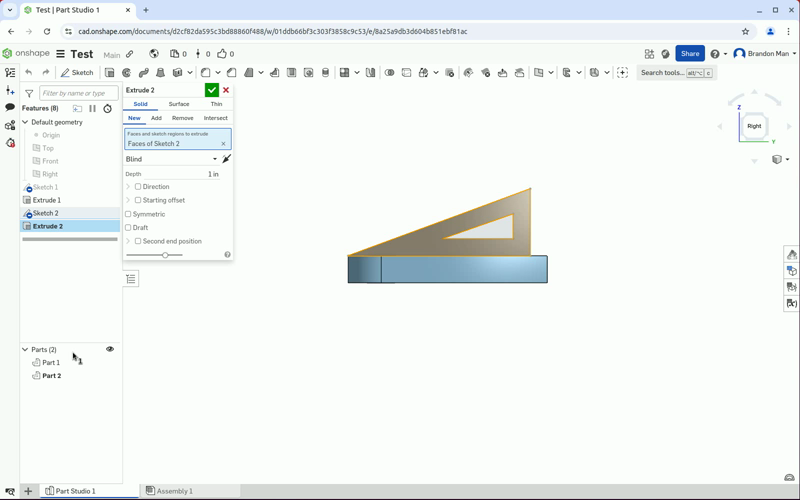
mouse_move(143, 106)
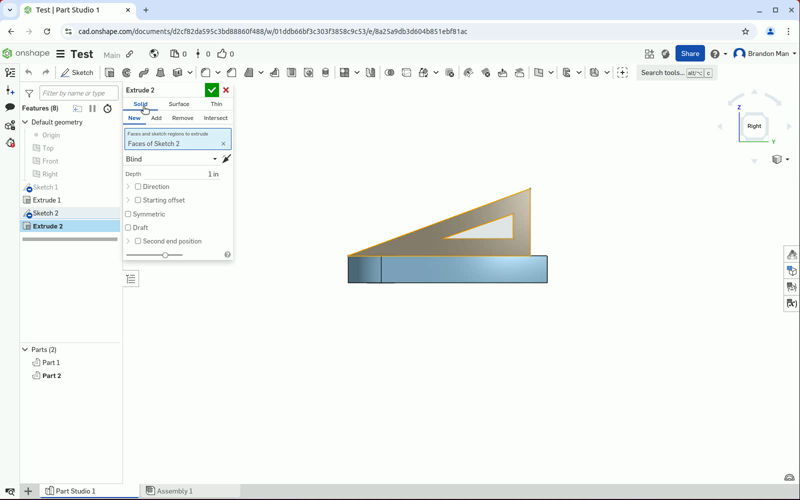
click(143, 106)
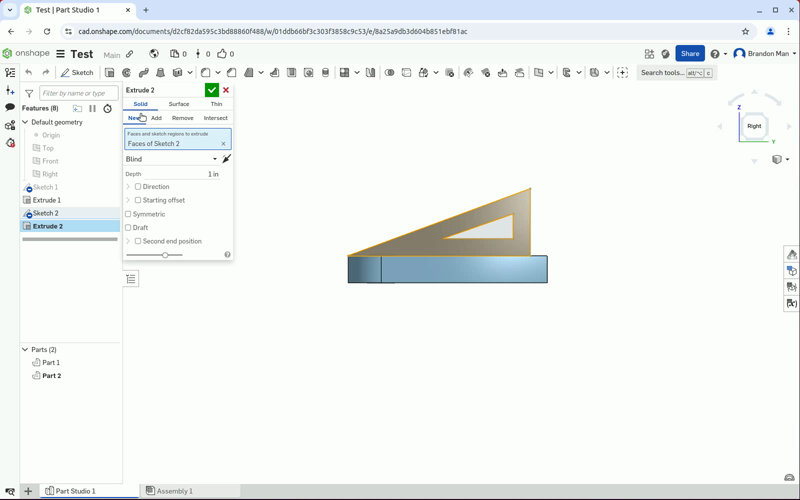
mouse_move(137, 120)
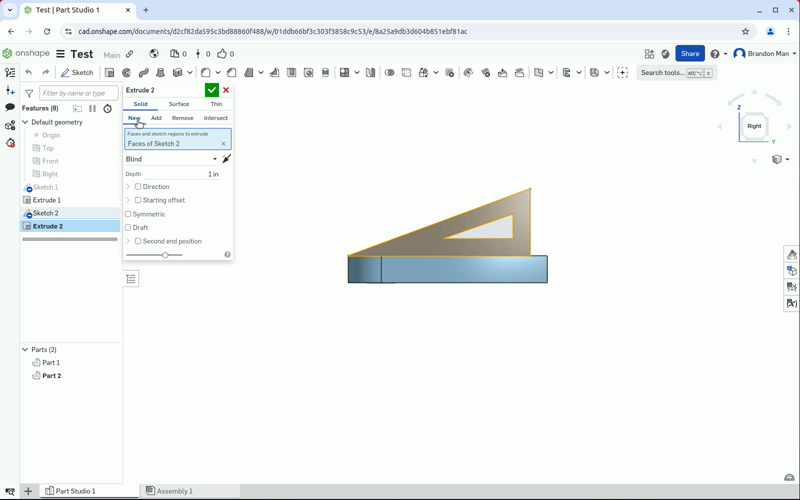
click(137, 120)
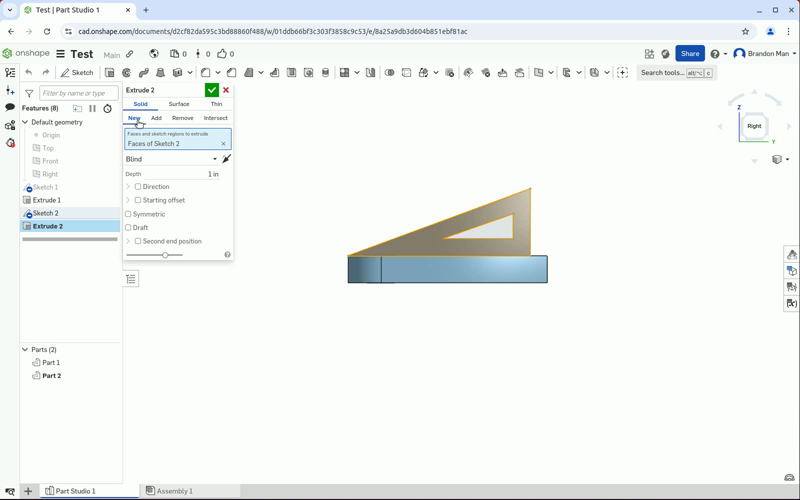
key(tab, 4)
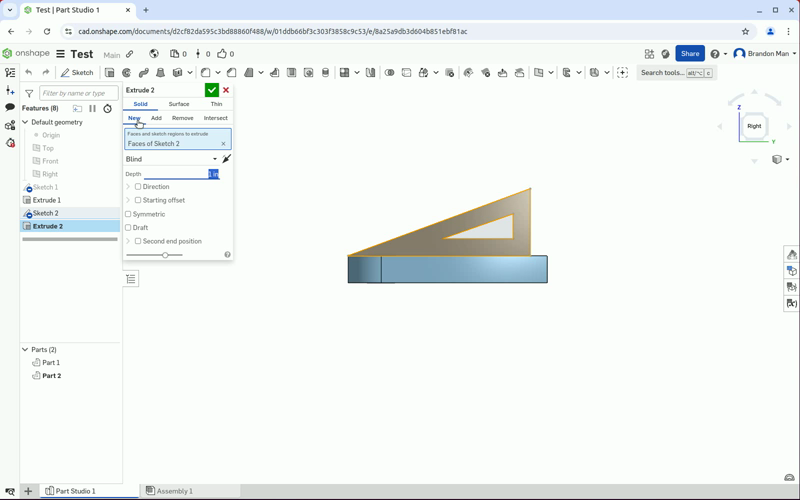
text(4.332)
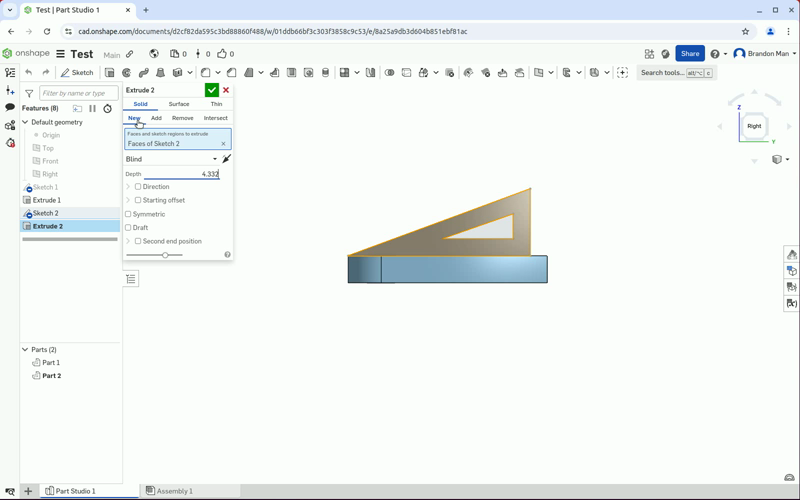
key(tab, 3)
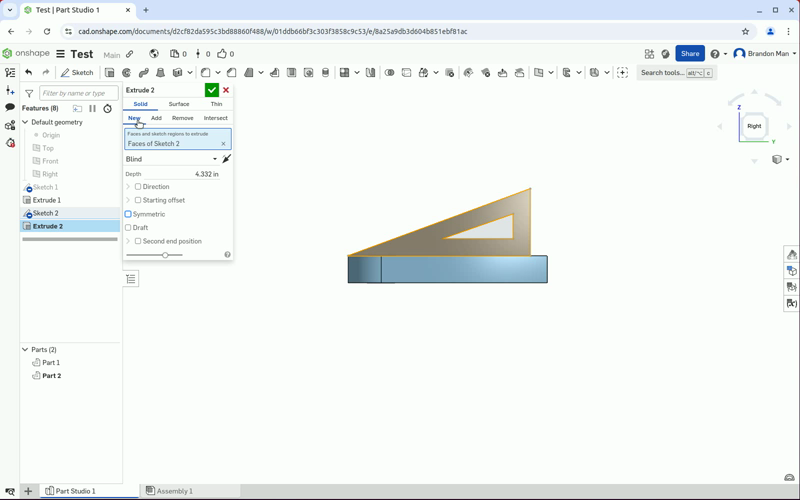
key(space)
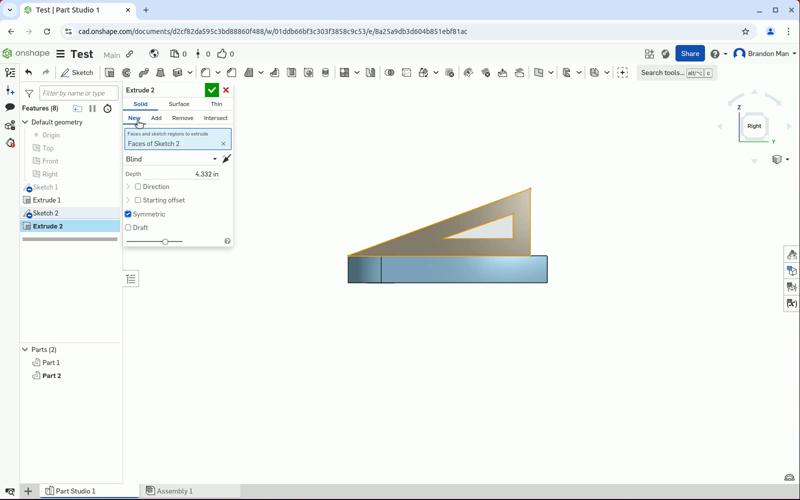
key(enter)
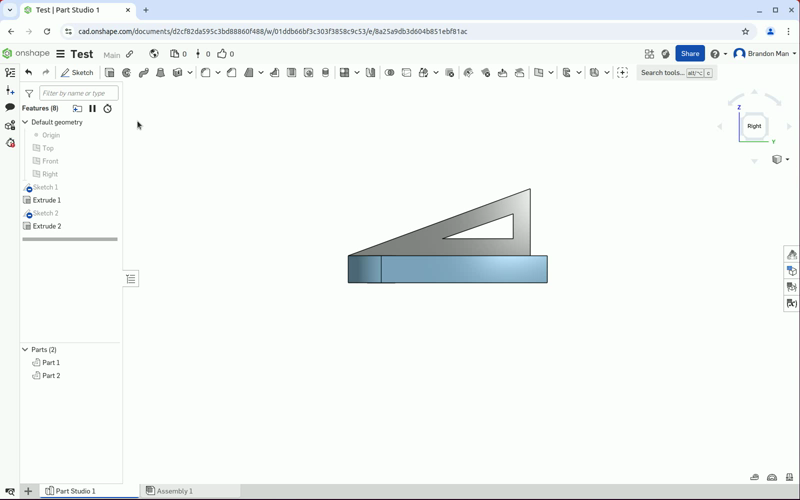
key(shift+h)
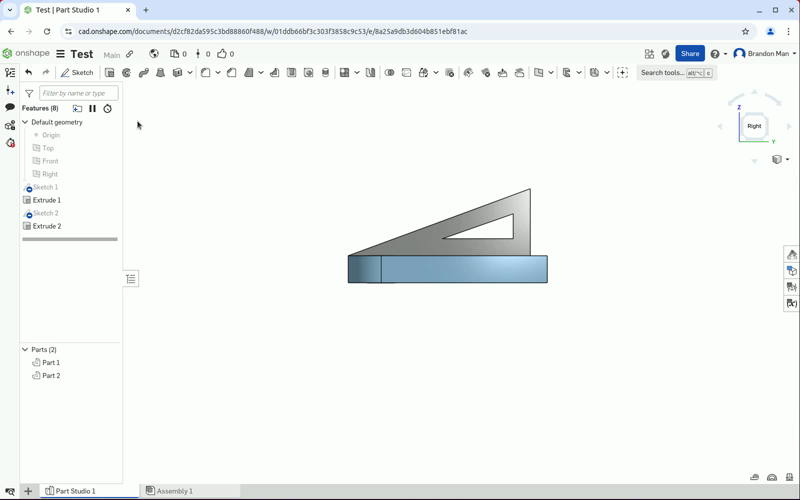
key(shift+h)
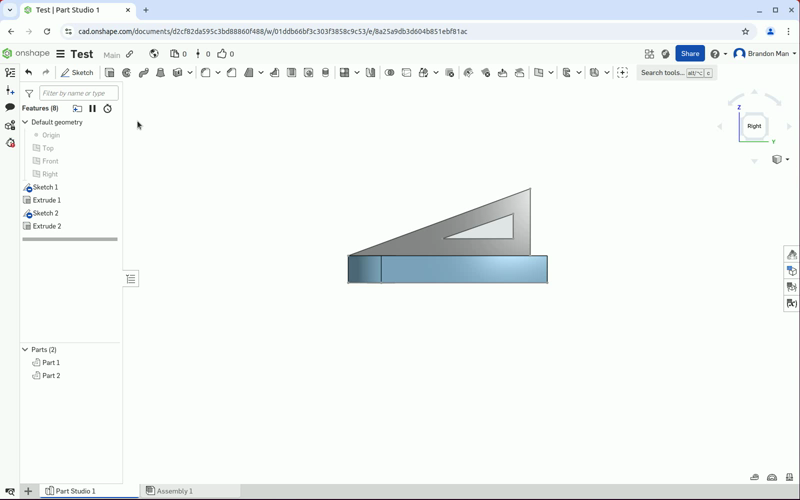
key(shift+7)
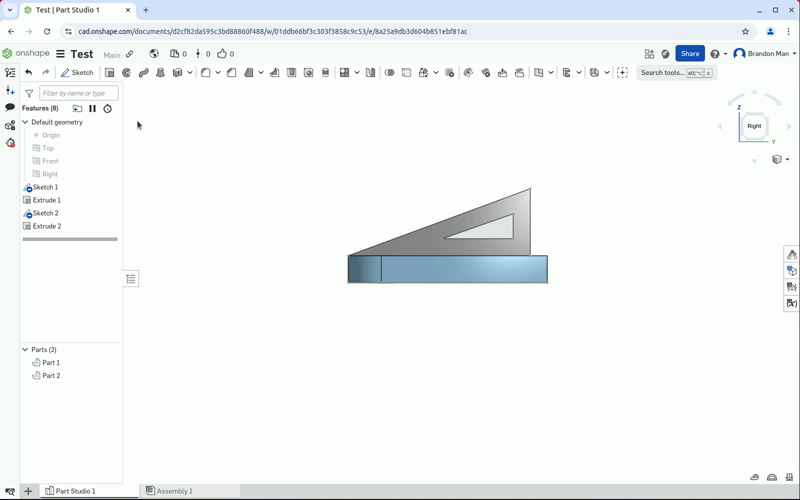
key(right, 2)
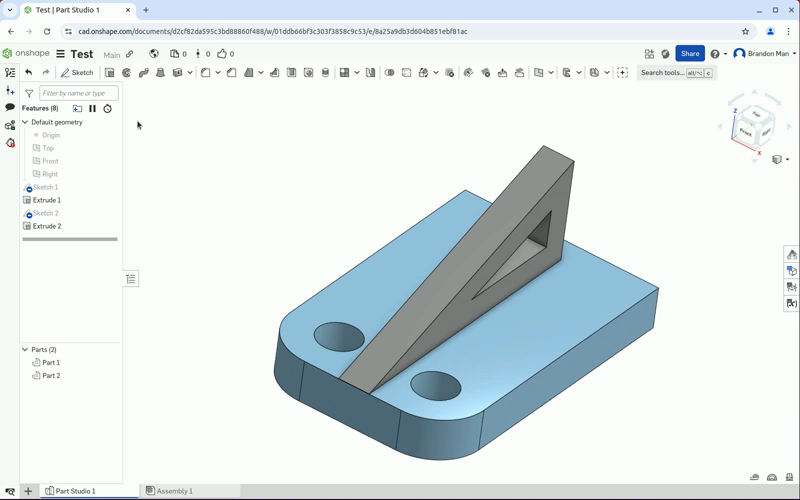
key(down, 2)
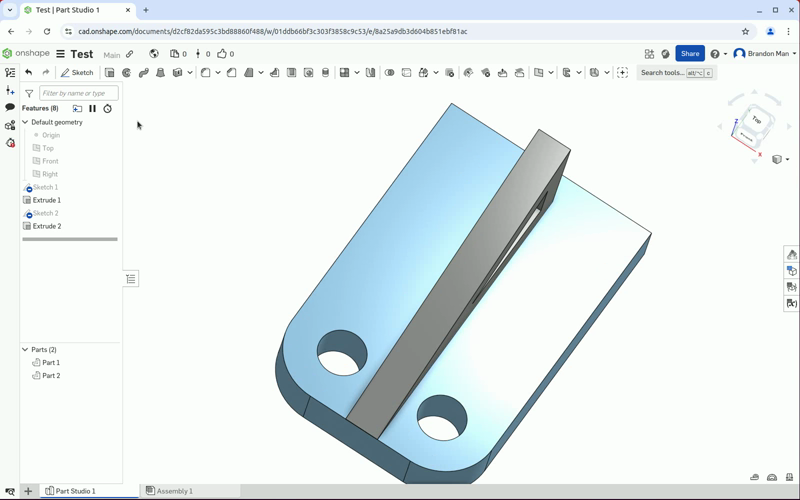
key(up, 2)
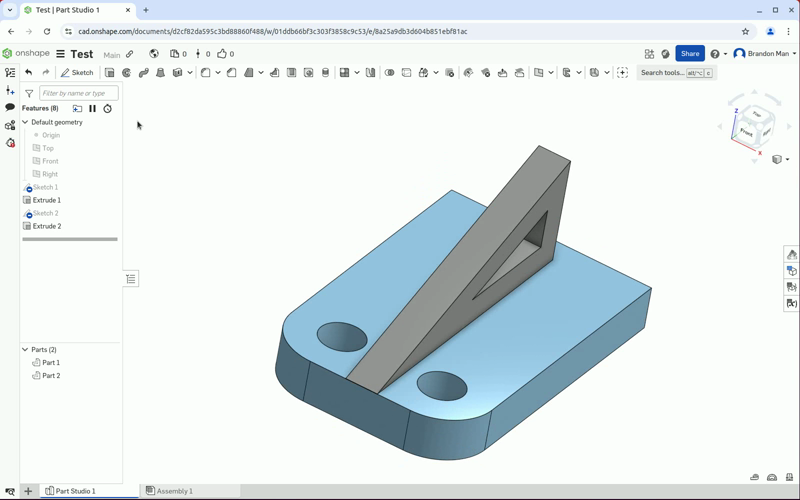
key(left, 2)
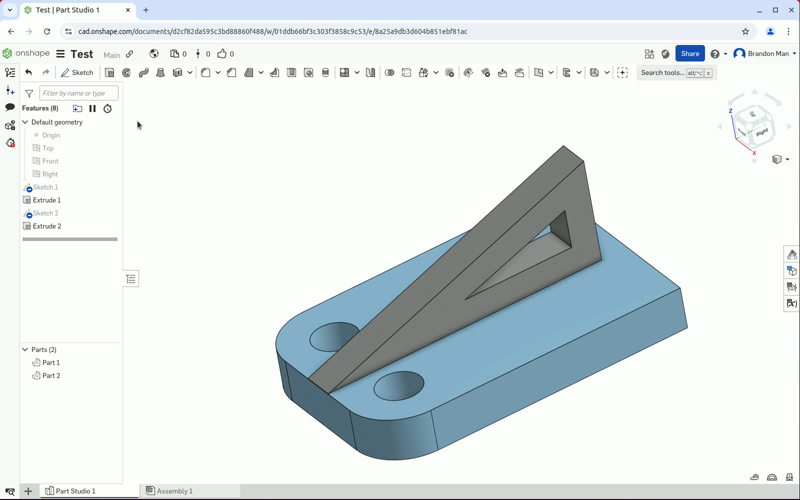
mouse_move(73, 189)
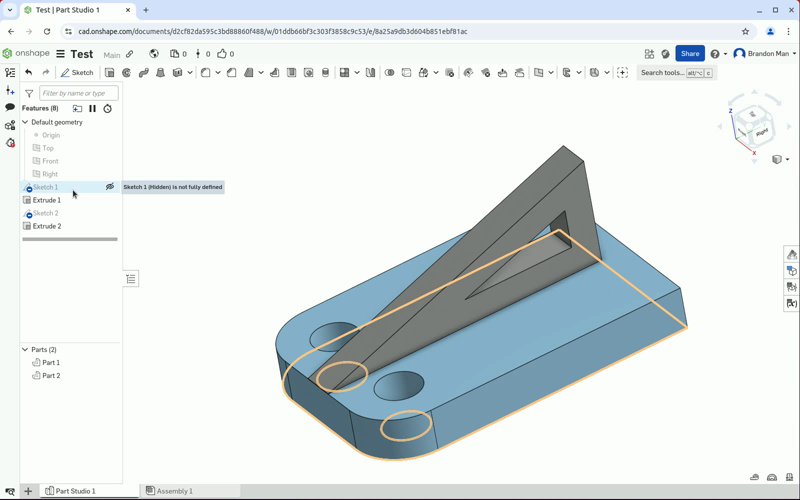
click(73, 189)